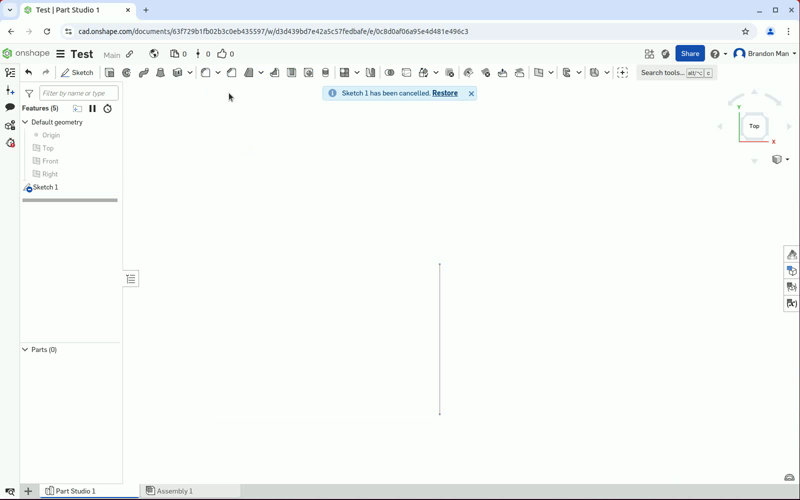
key(shift+h)
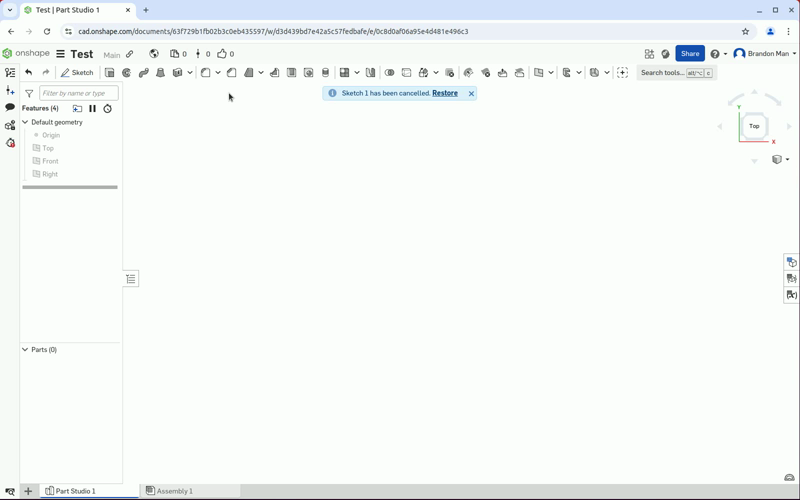
mouse_move(73, 352)
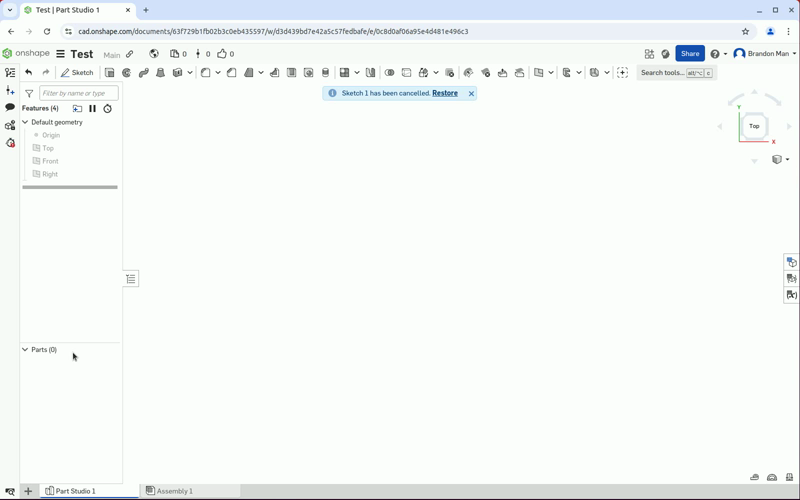
key(y)
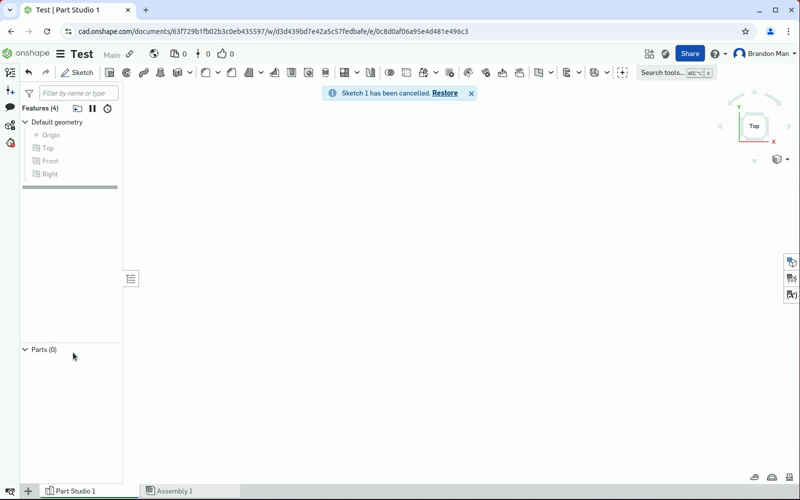
key(shift+p)
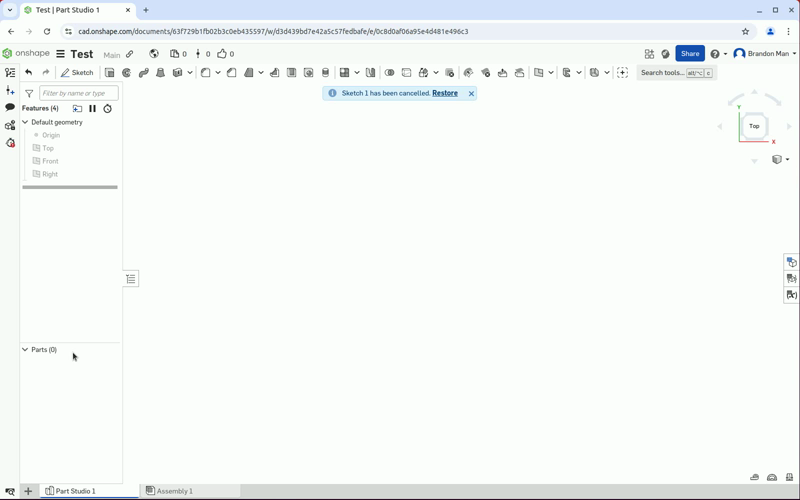
key(space)
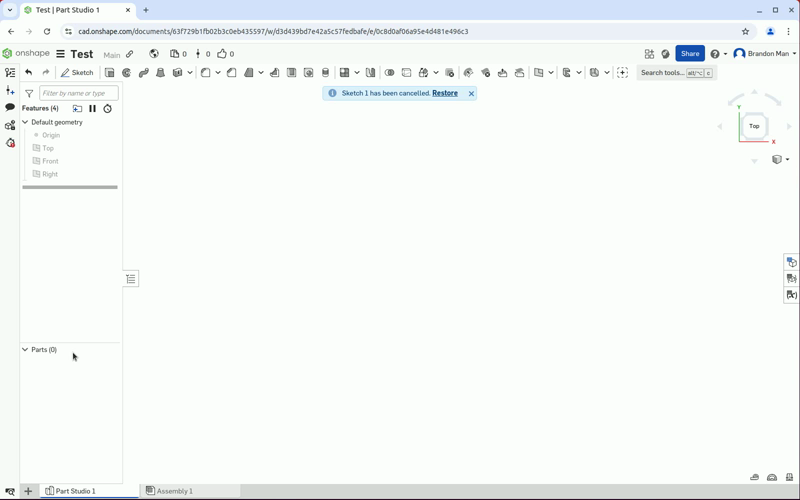
key_down(shift)
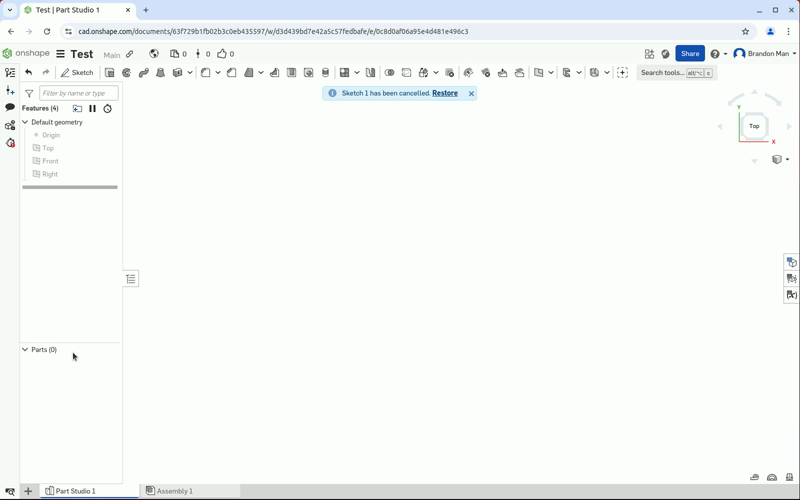
key(up)
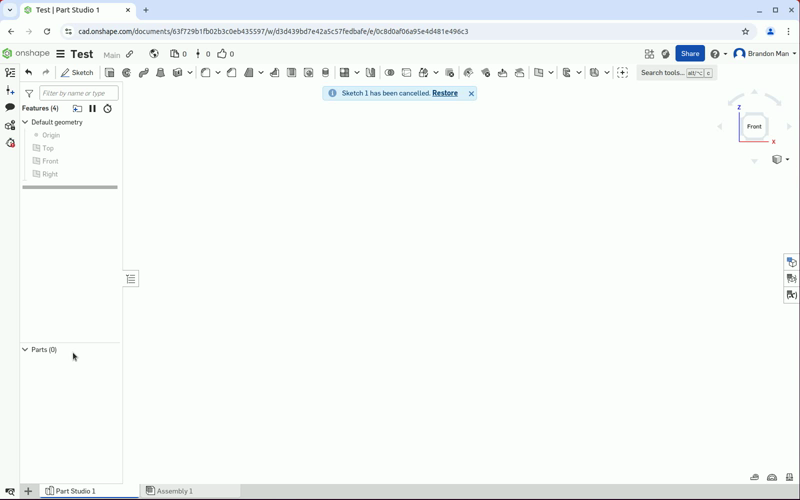
key_up(shift)
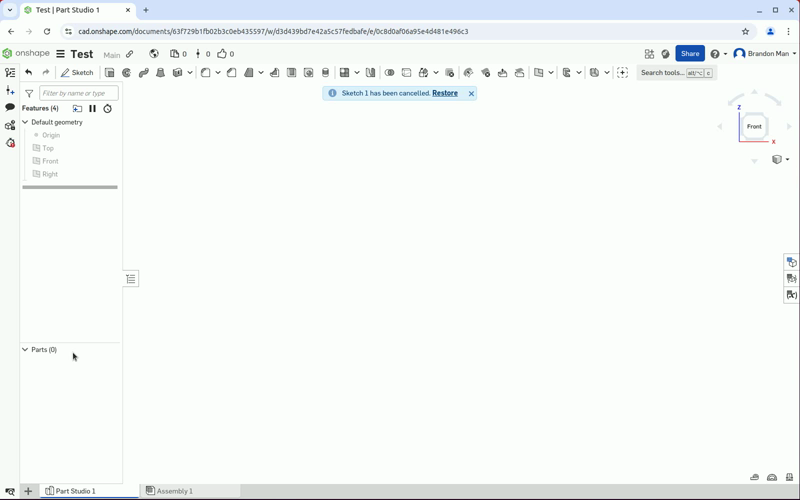
mouse_move(73, 352)
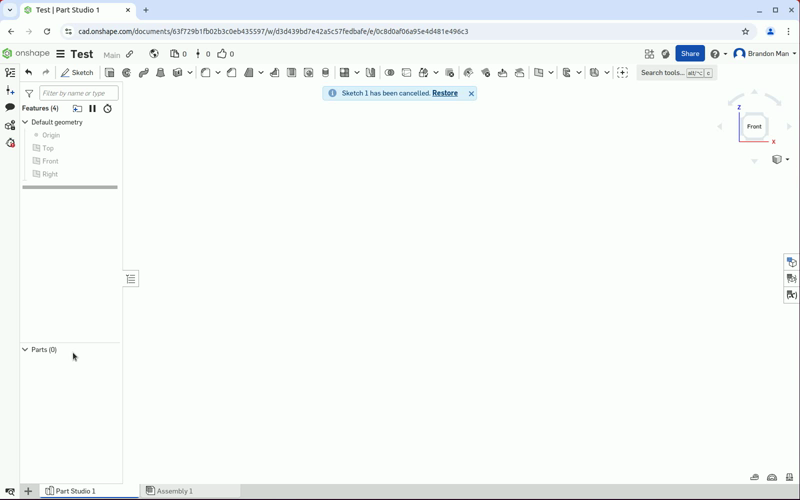
key(shift+y)
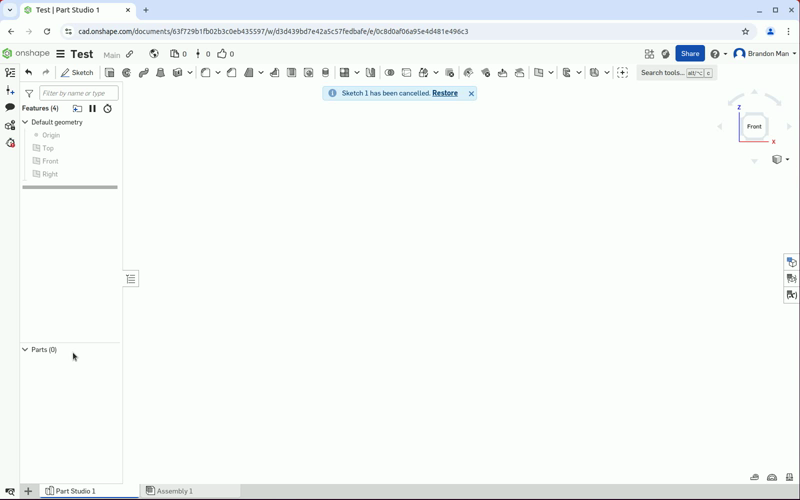
key(shift+s)
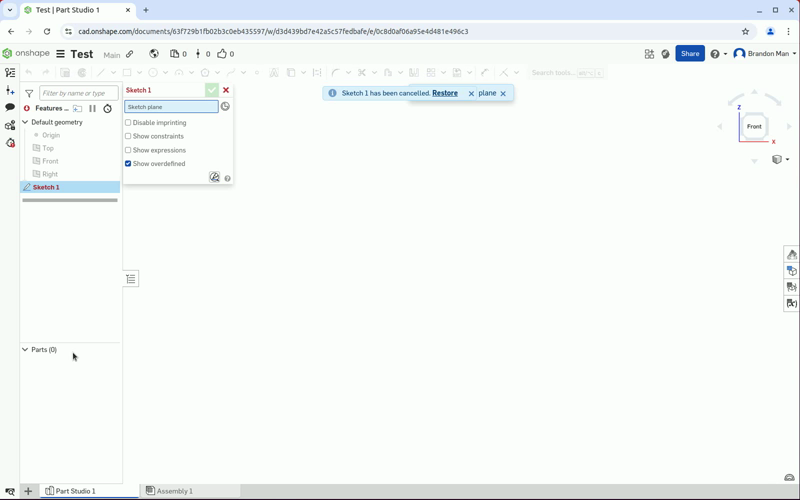
mouse_move(73, 163)
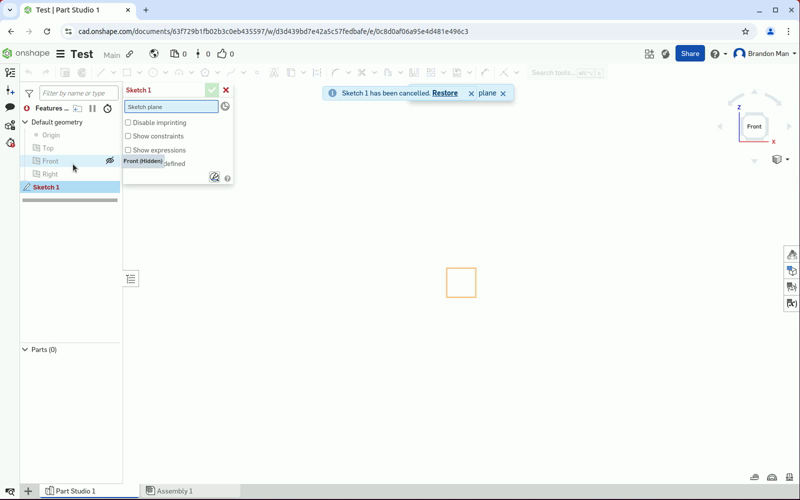
click(73, 163)
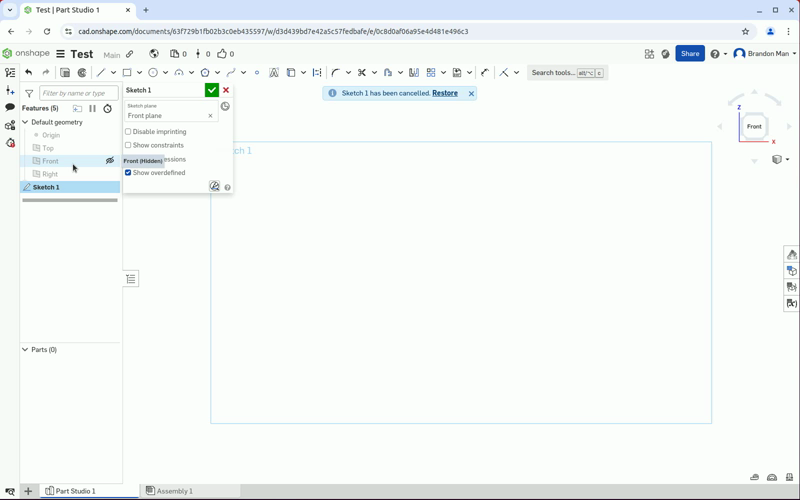
mouse_move(73, 352)
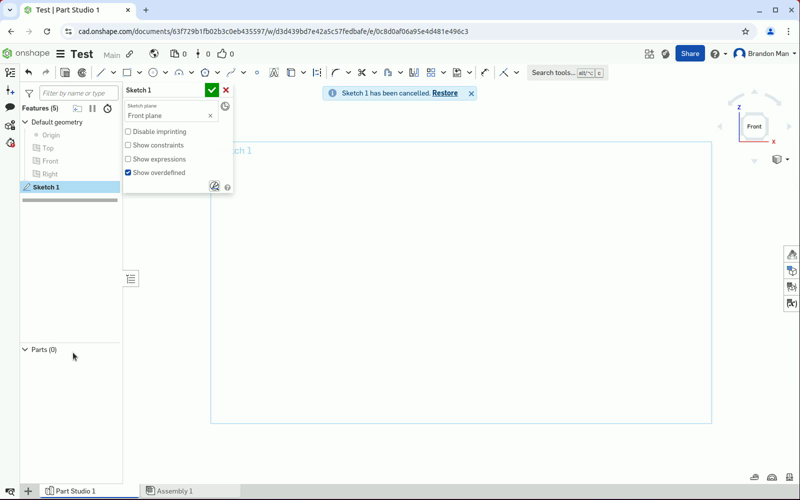
key(y)
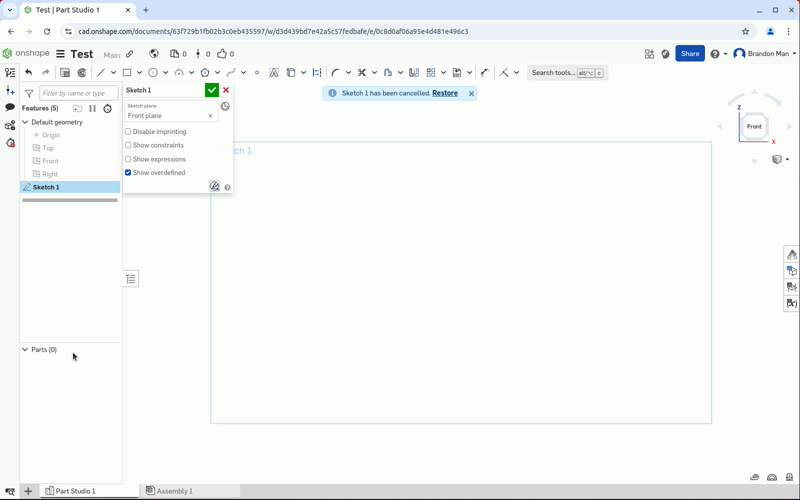
key(l)
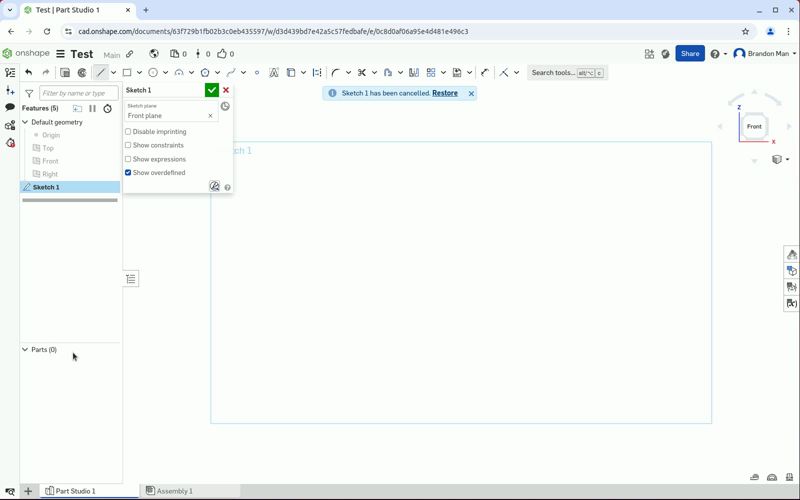
key_down(shift)
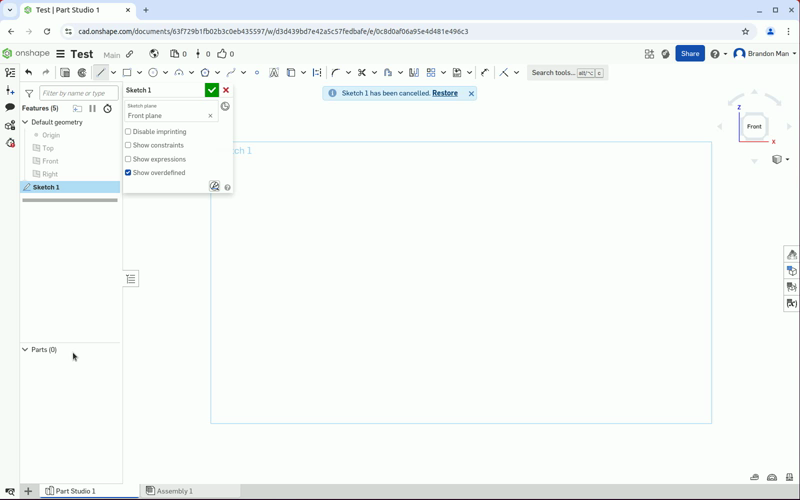
mouse_move(380, 203)
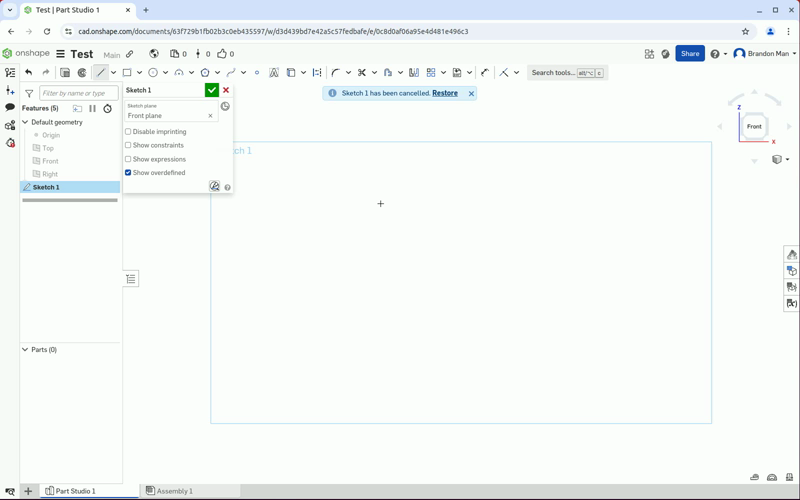
click(380, 203)
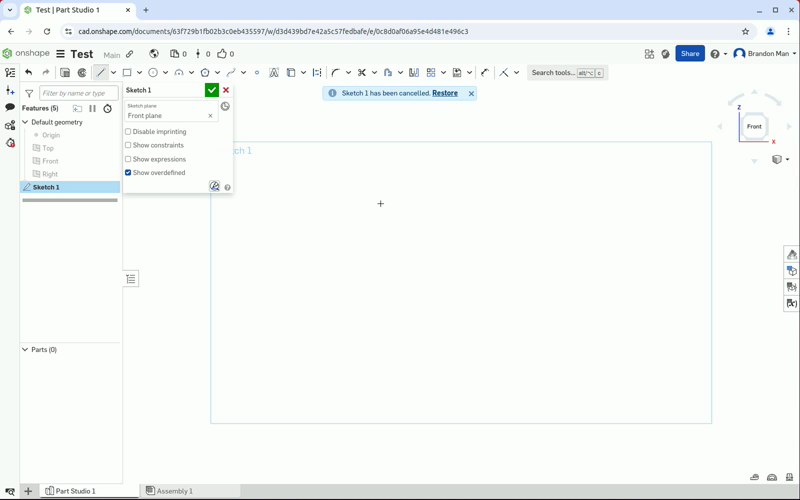
key_up(shift)
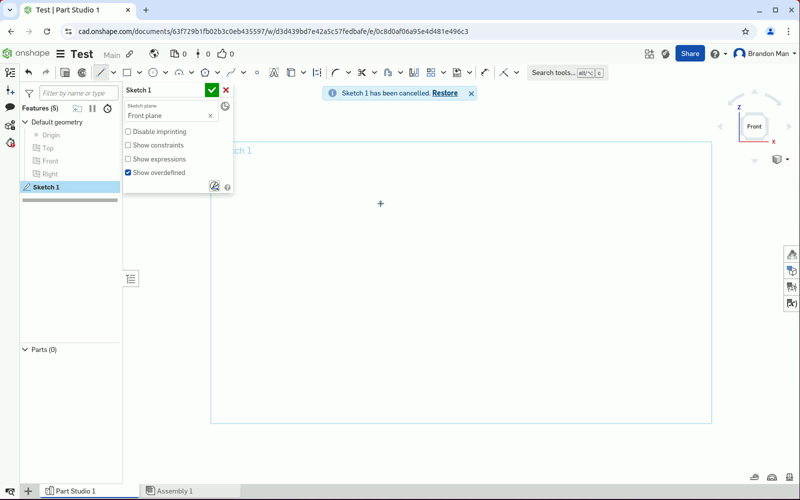
key_down(shift)
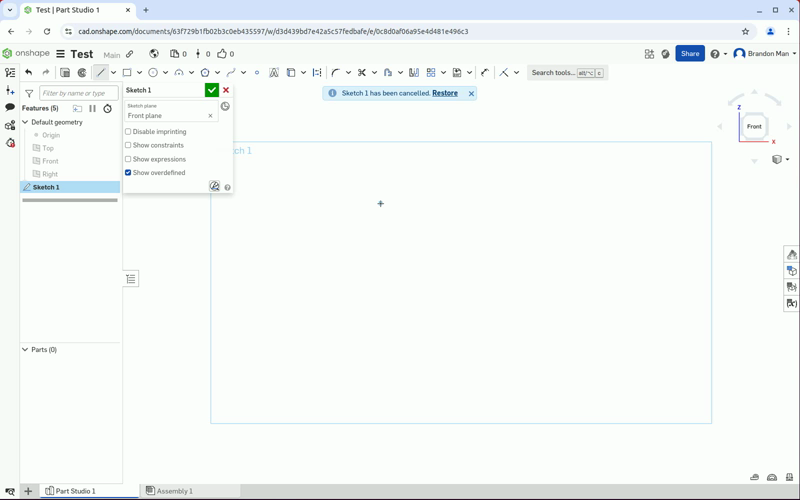
mouse_move(436, 258)
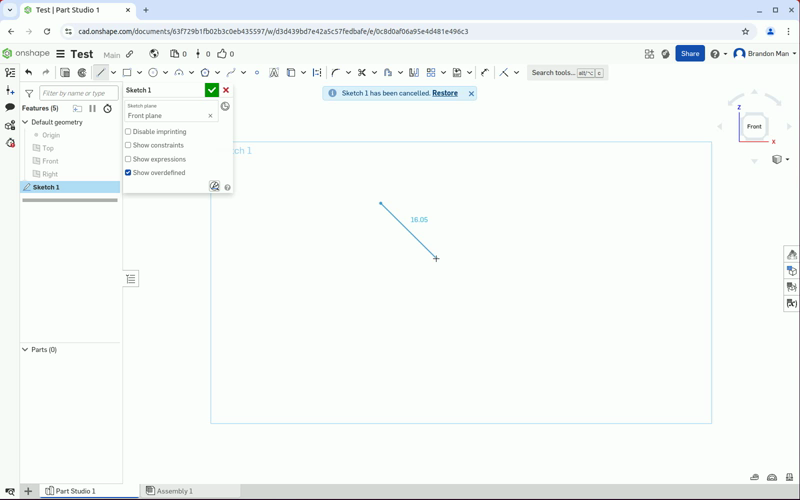
click(436, 258)
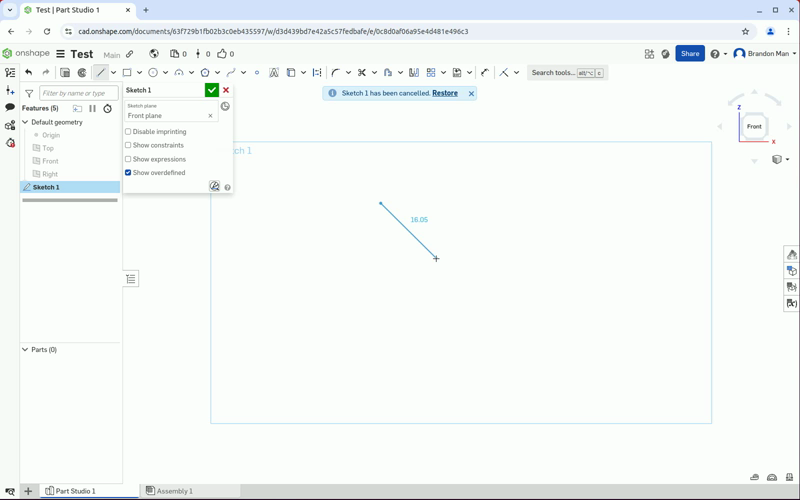
key_up(shift)
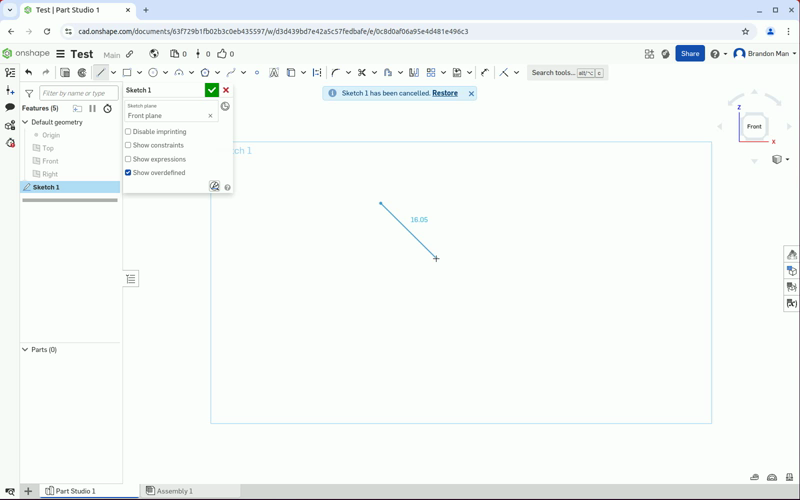
key(esc)
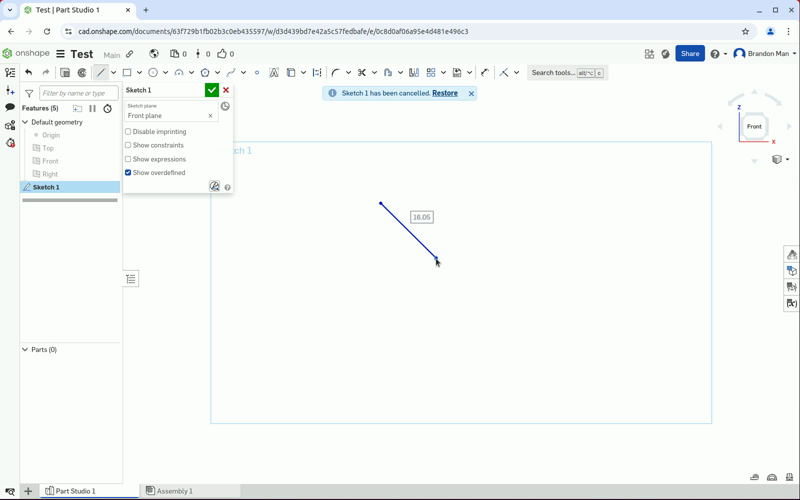
key(a)
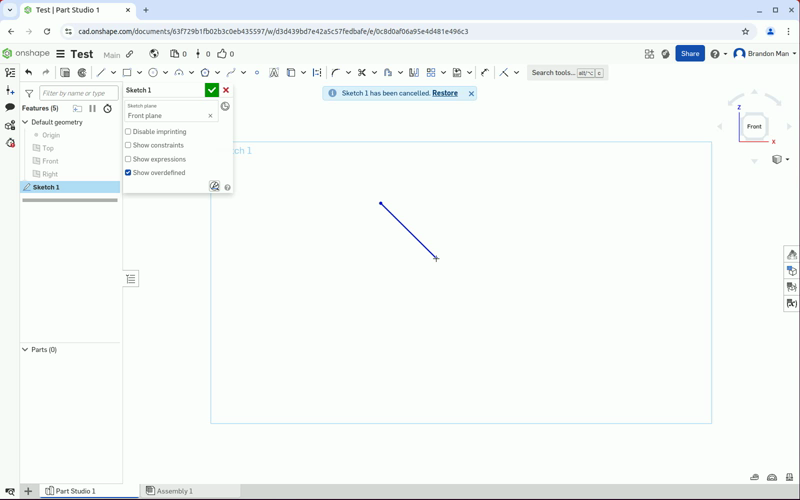
mouse_move(436, 258)
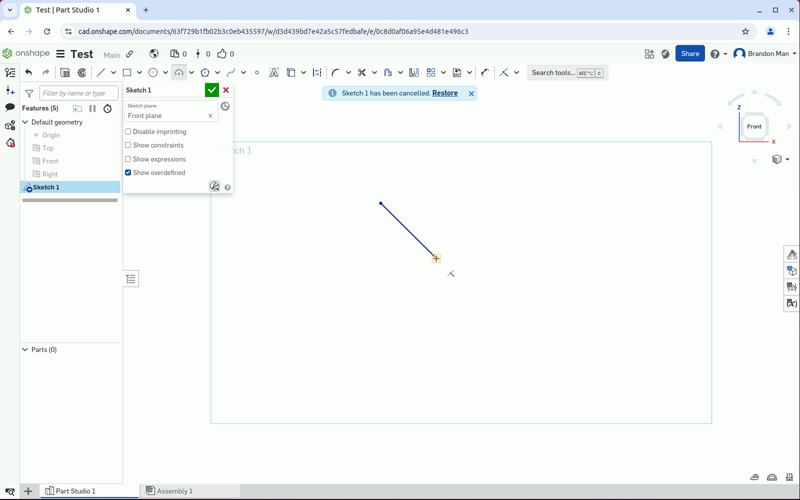
click(436, 258)
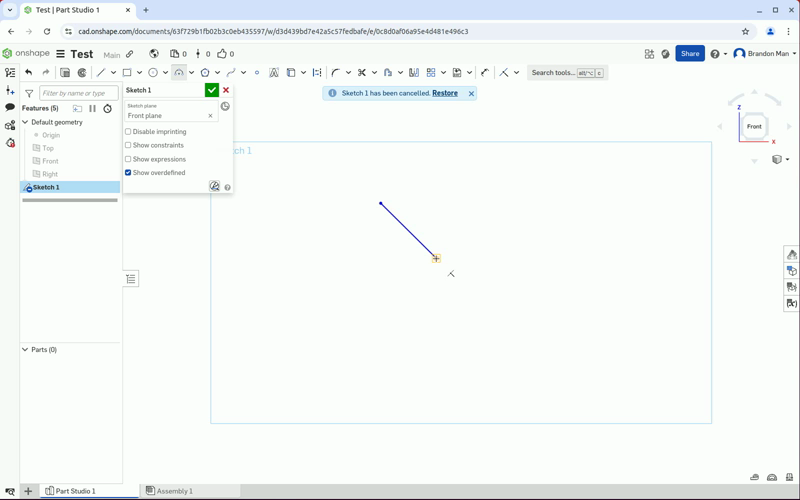
key_down(shift)
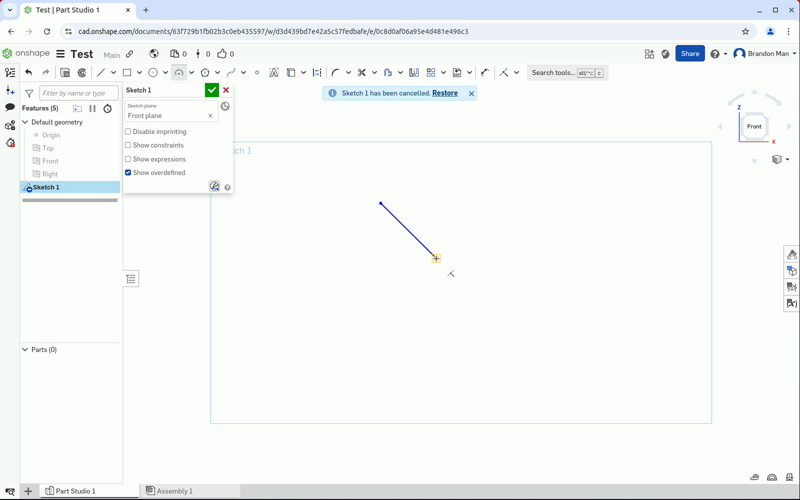
mouse_move(484, 258)
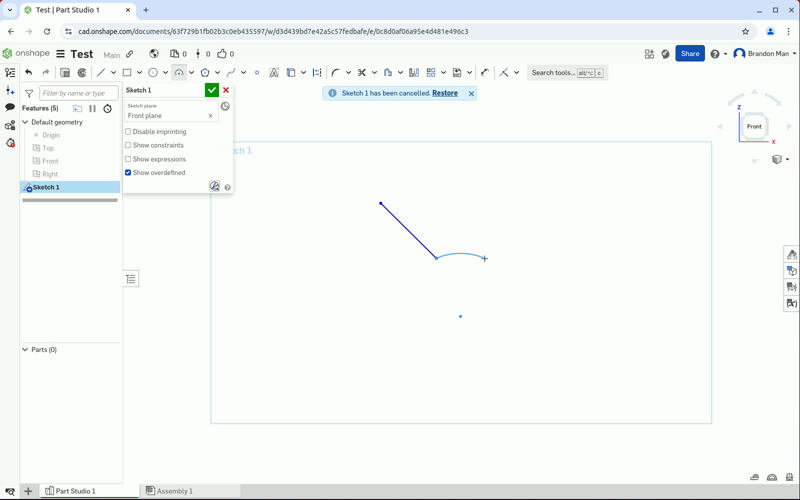
click(484, 258)
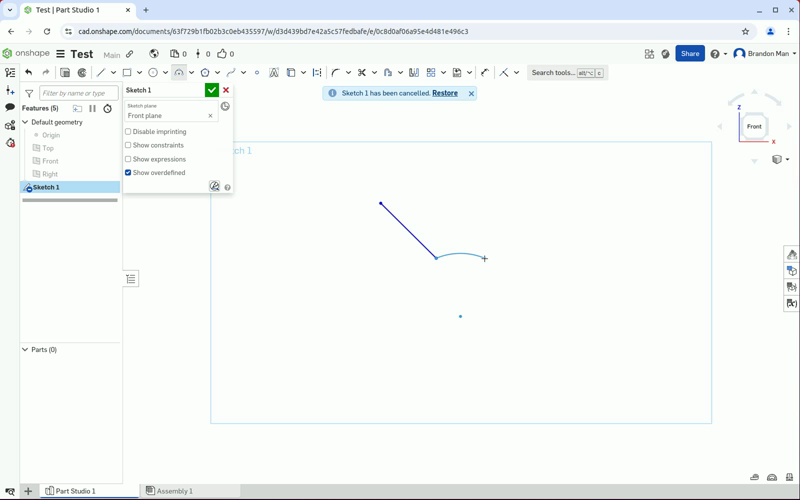
mouse_move(460, 248)
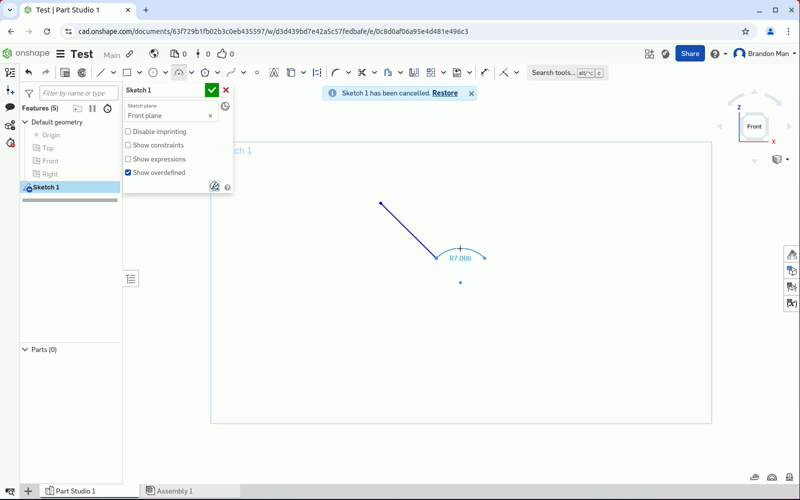
click(460, 248)
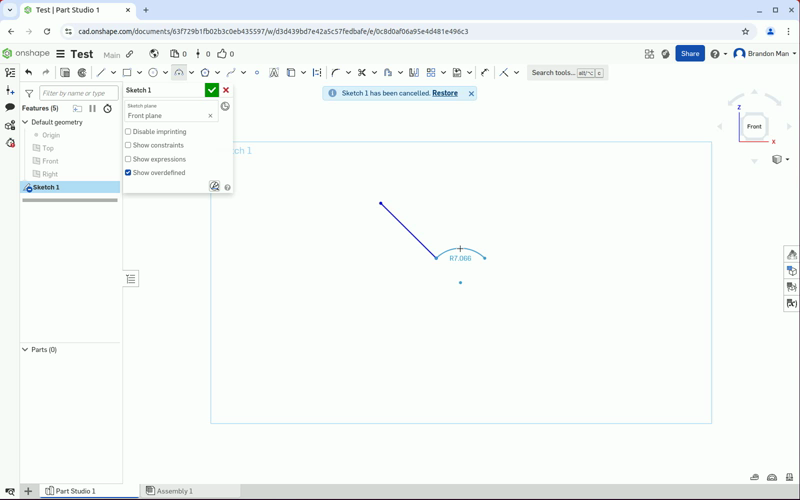
key_up(shift)
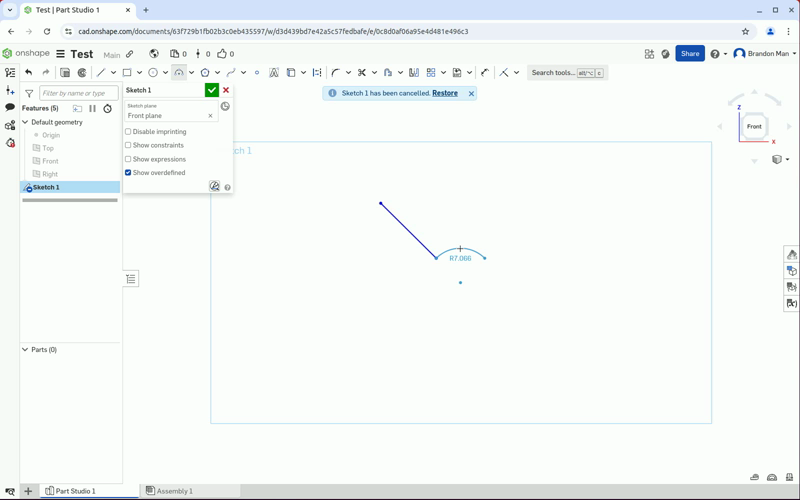
key(esc)
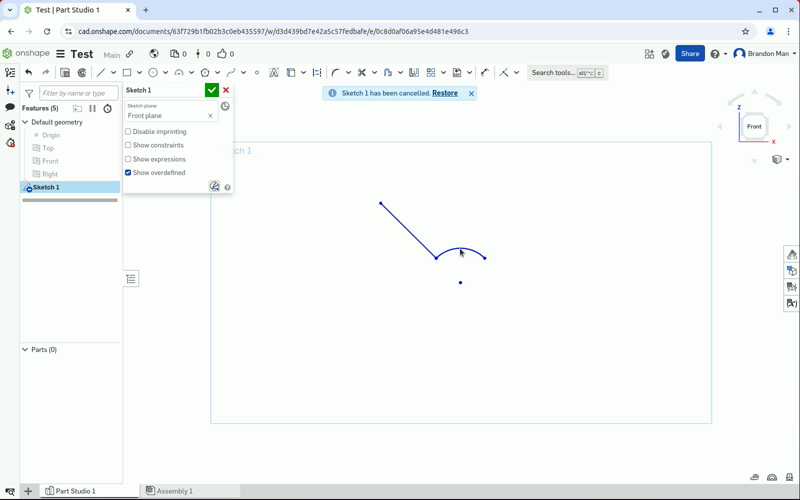
key(l)
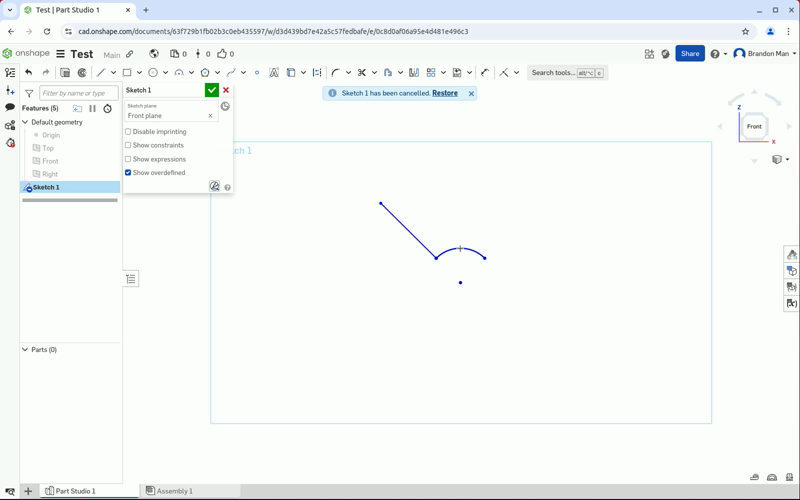
mouse_move(484, 258)
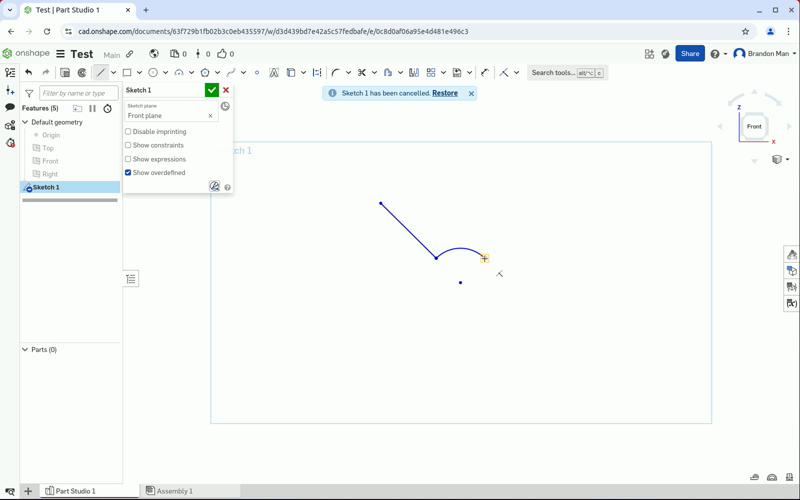
click(484, 258)
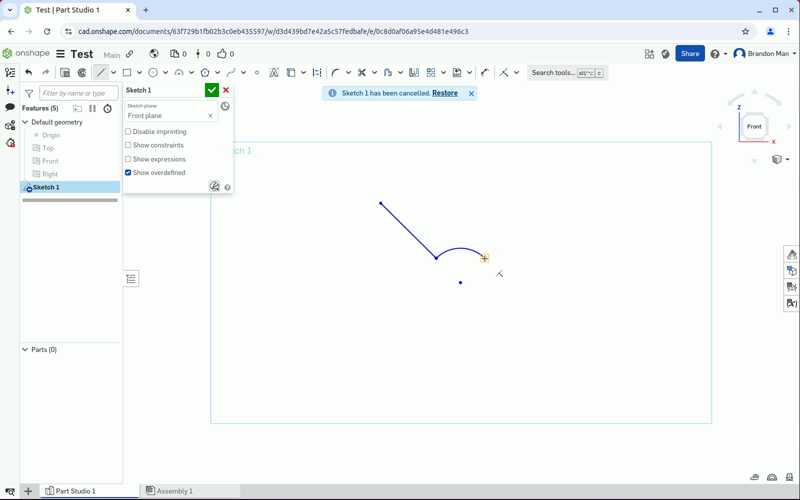
key_down(shift)
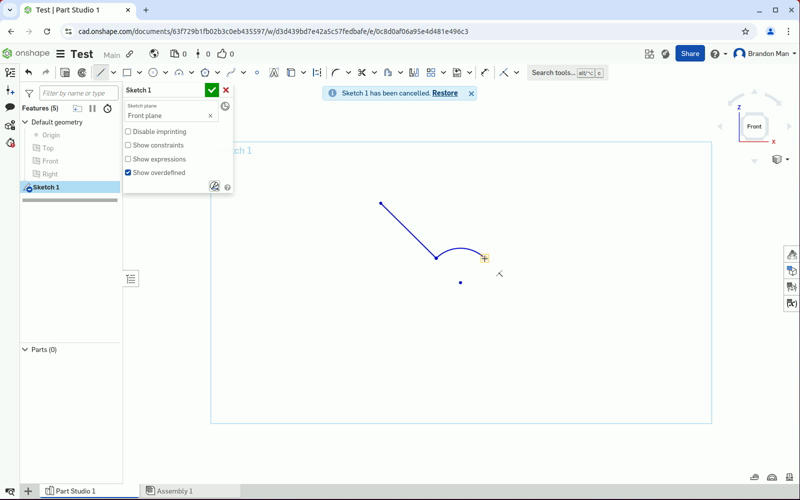
mouse_move(540, 203)
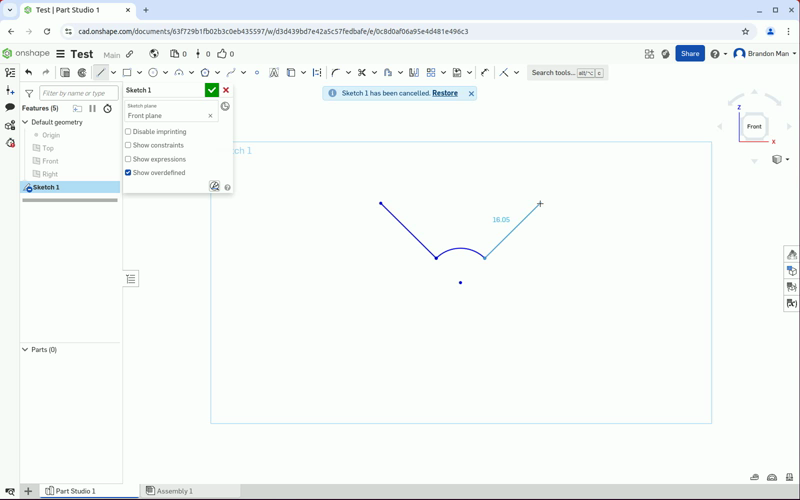
click(540, 203)
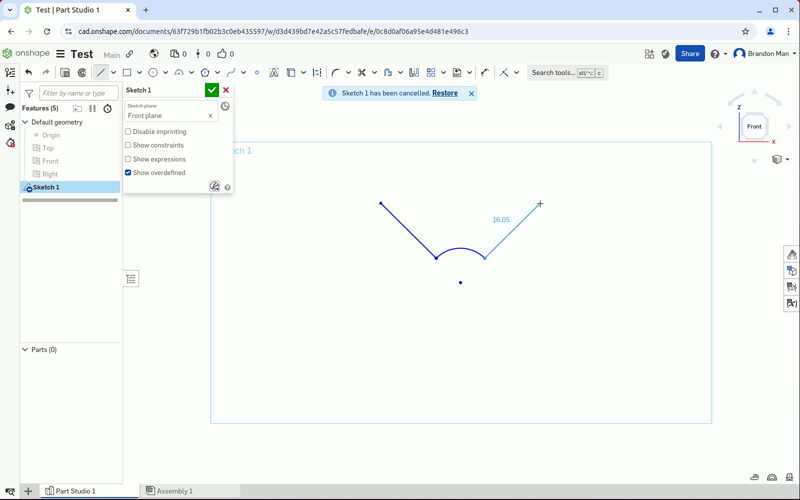
key_up(shift)
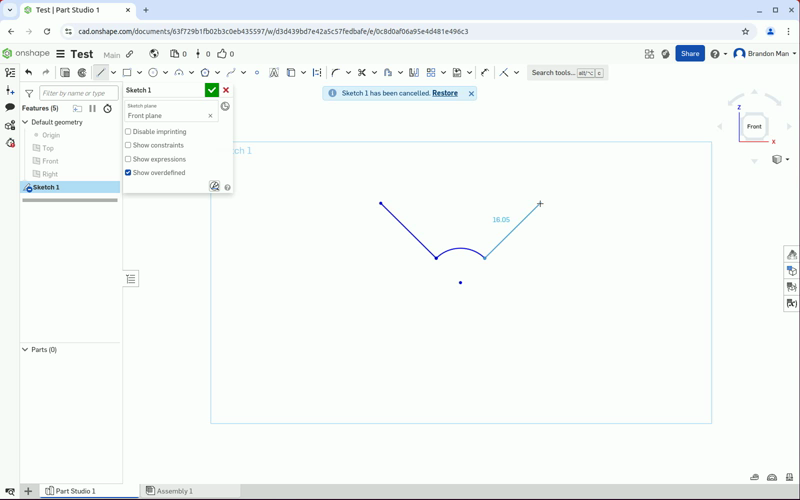
key(esc)
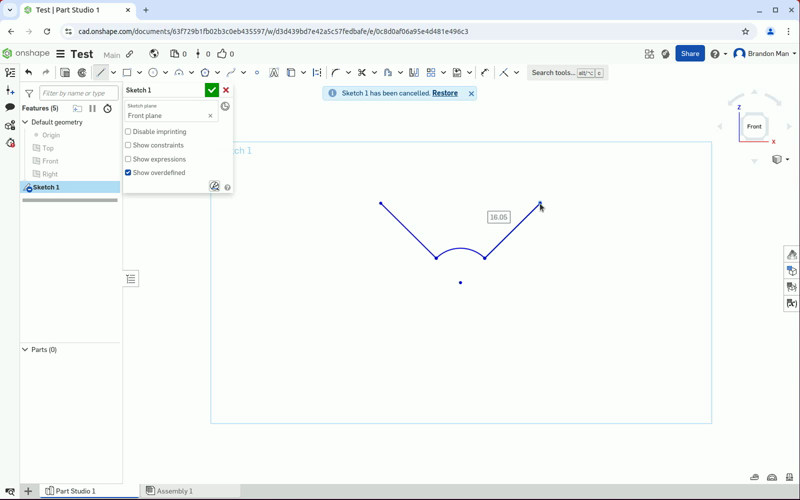
key(a)
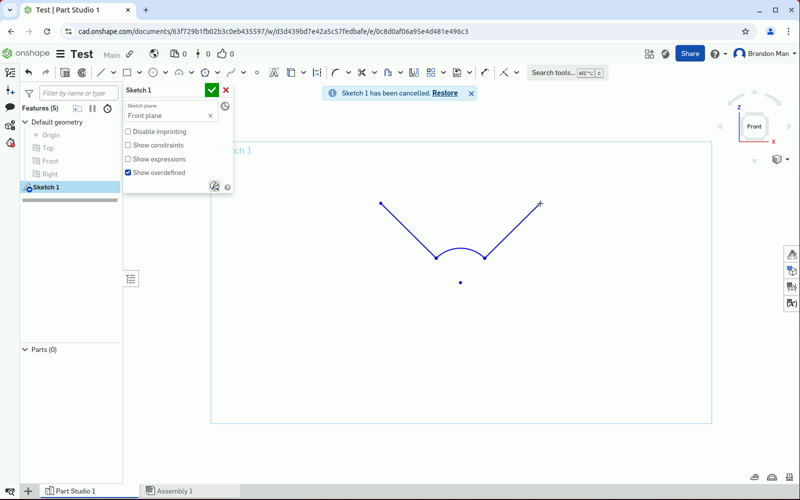
mouse_move(540, 203)
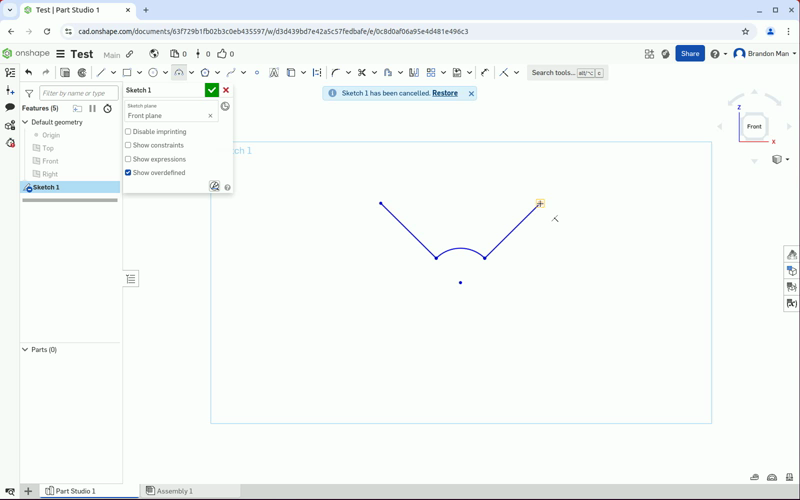
click(540, 203)
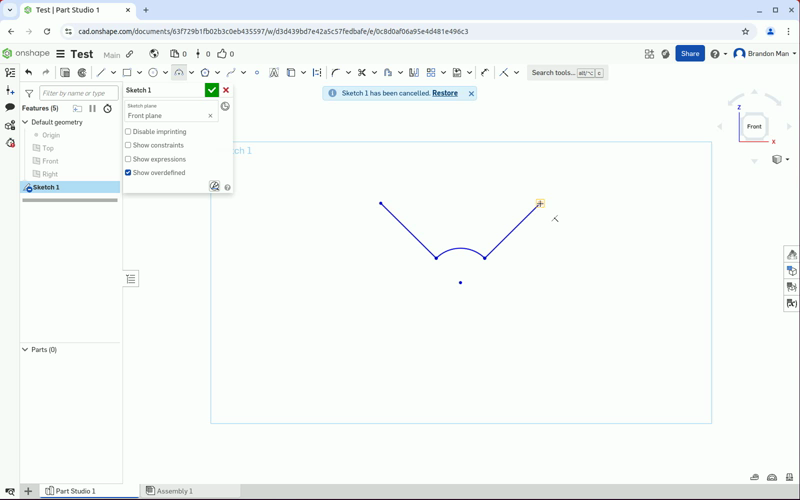
mouse_move(380, 203)
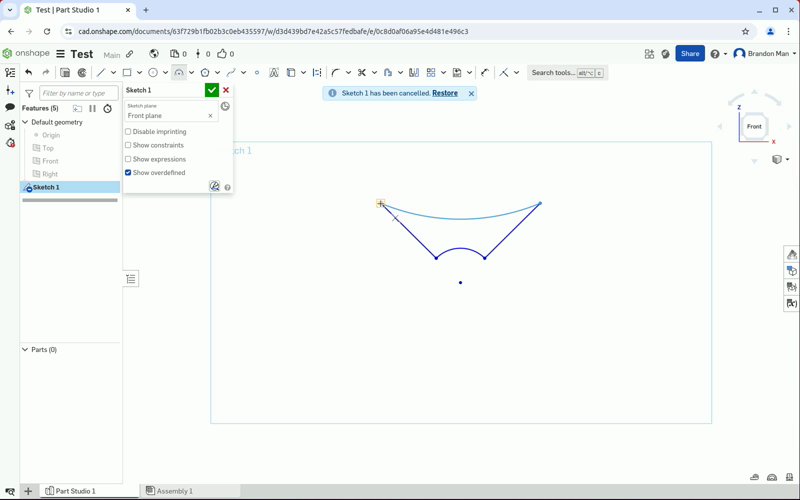
click(380, 203)
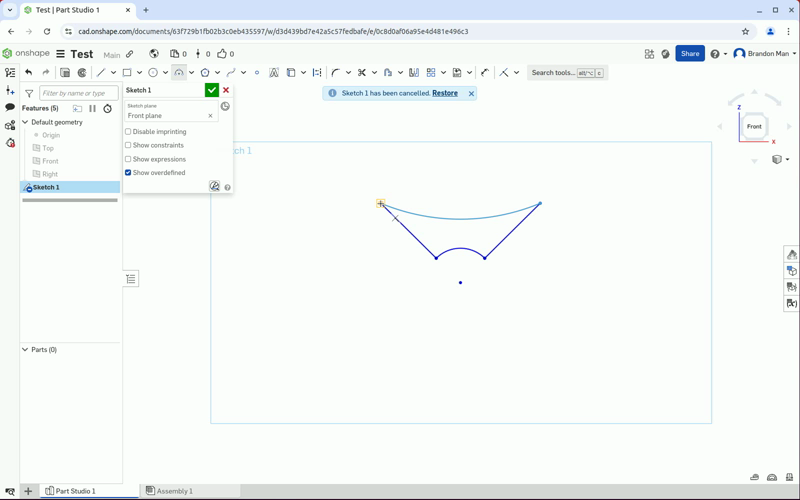
key_down(shift)
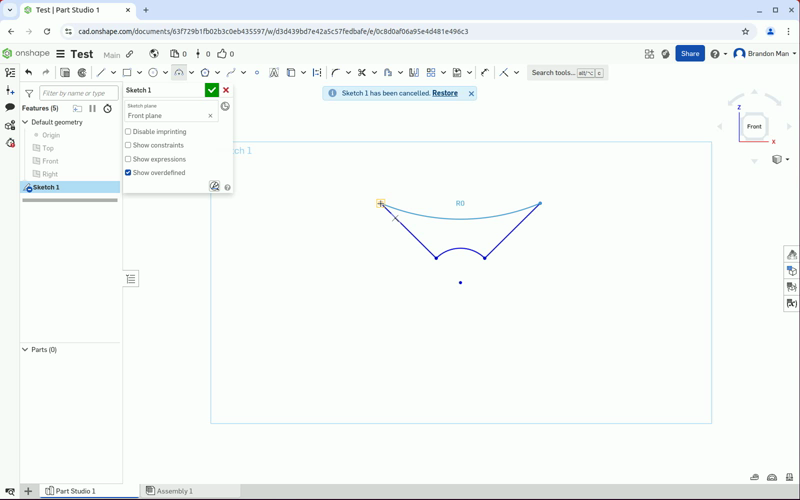
mouse_move(460, 170)
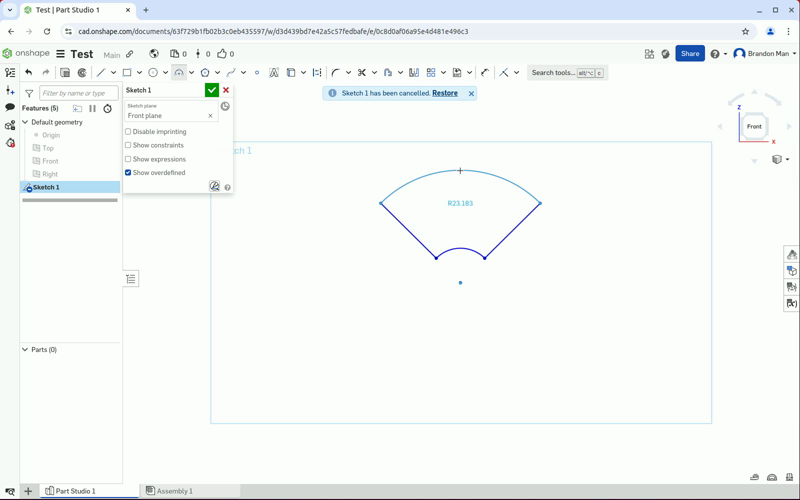
click(460, 170)
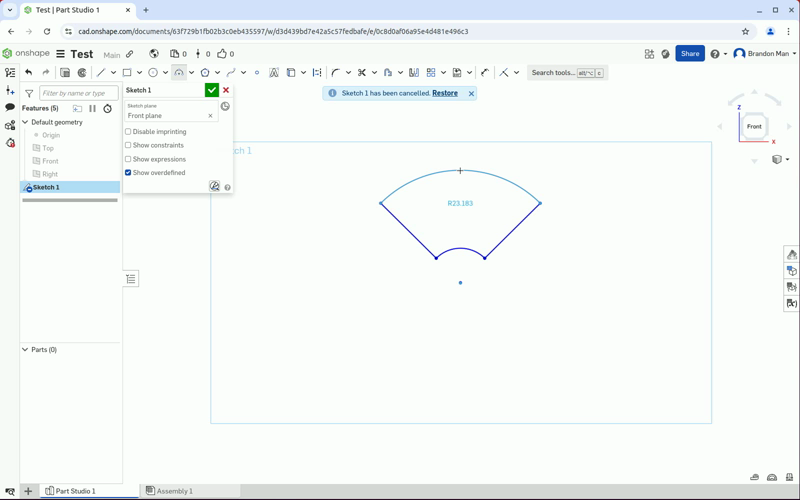
key_up(shift)
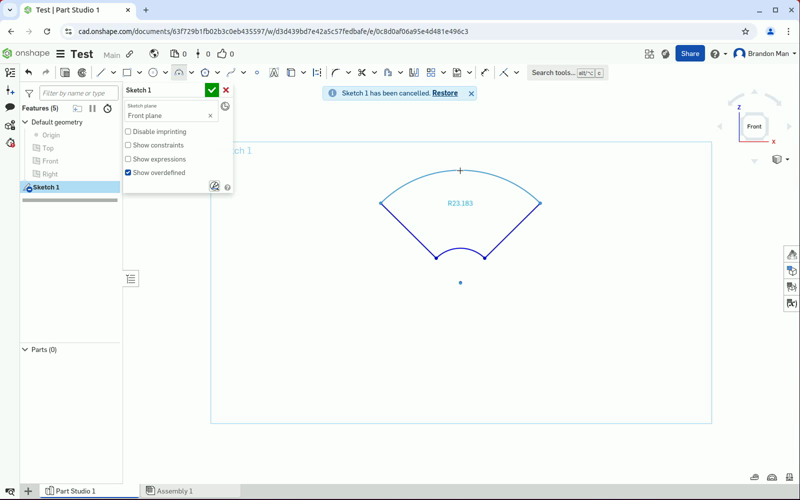
key(esc)
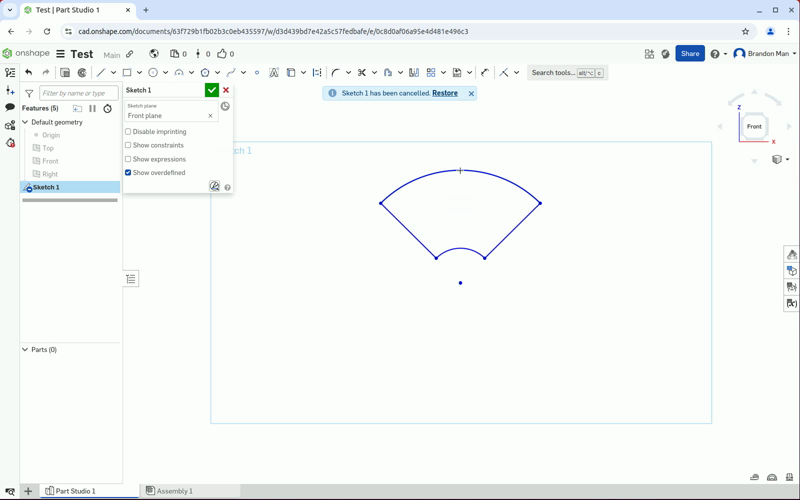
mouse_move(414, 223)
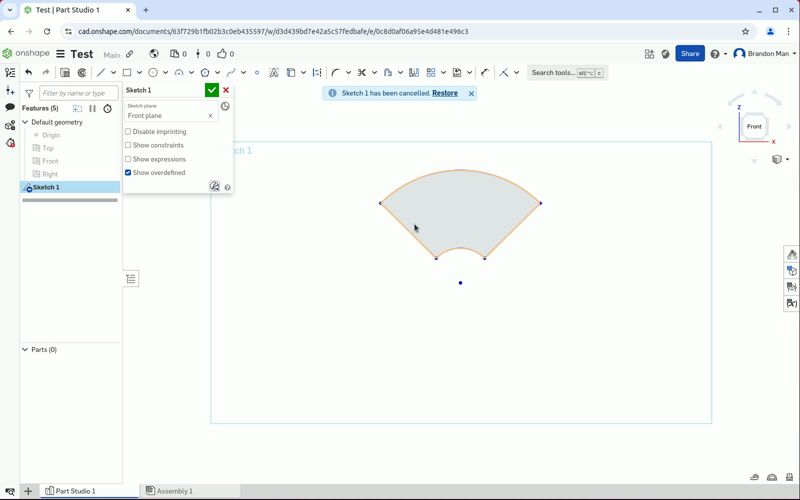
click(414, 223)
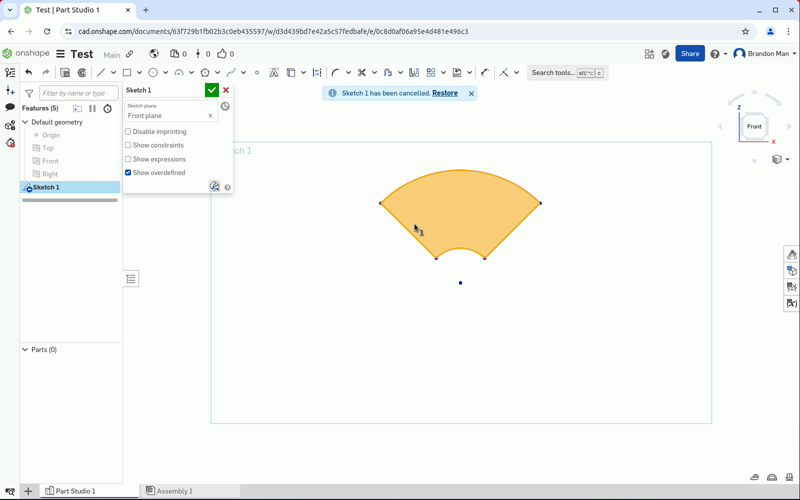
mouse_move(73, 352)
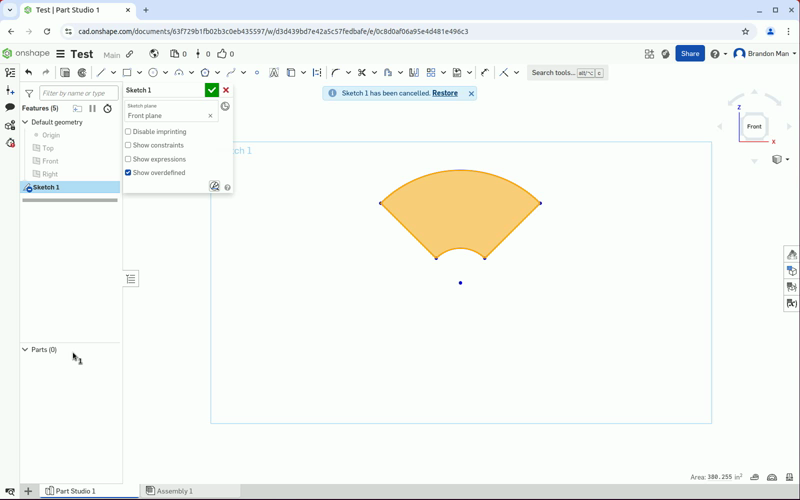
key(shift+y)
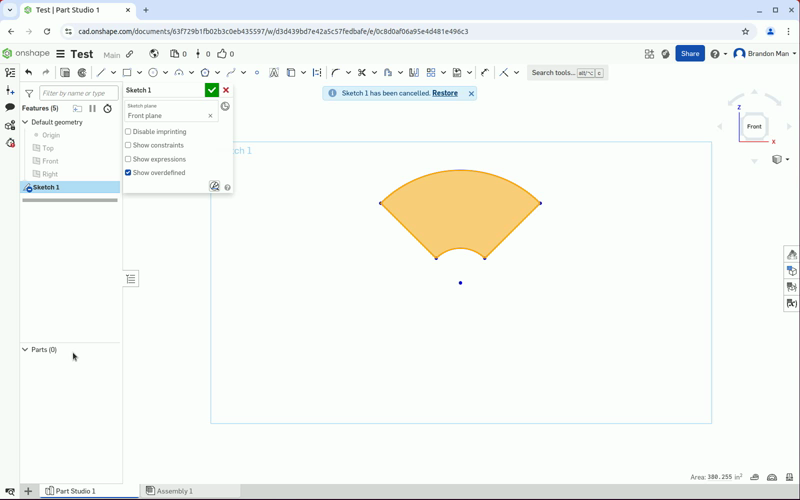
key(shift+e)
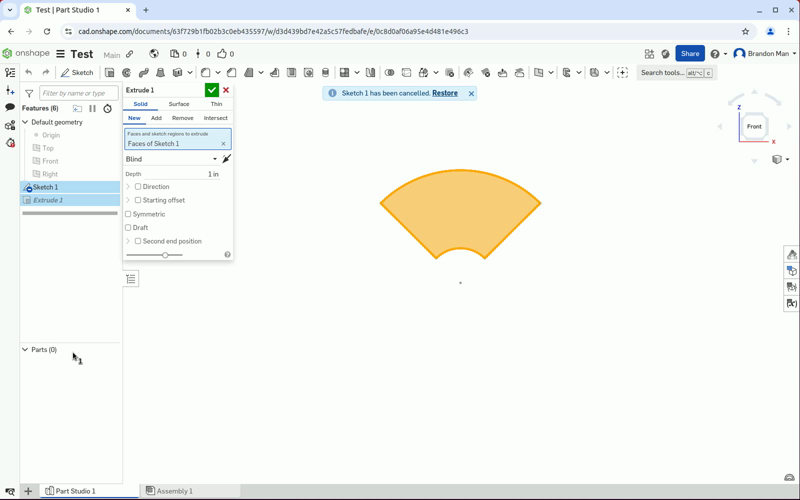
mouse_move(143, 106)
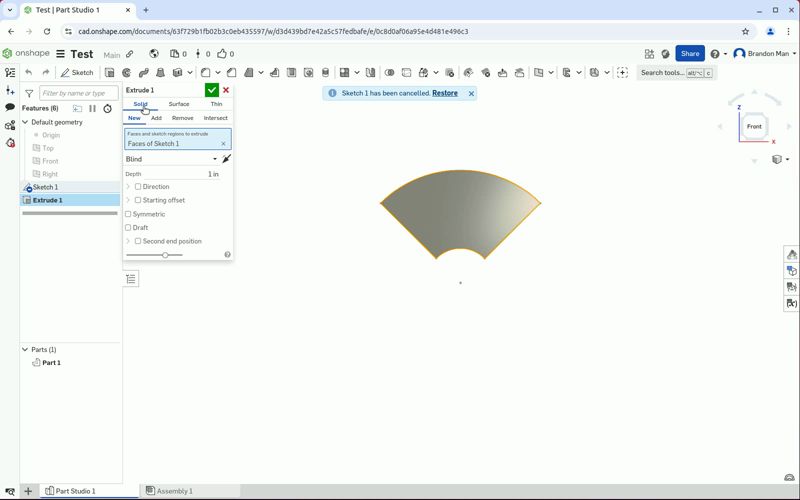
click(143, 106)
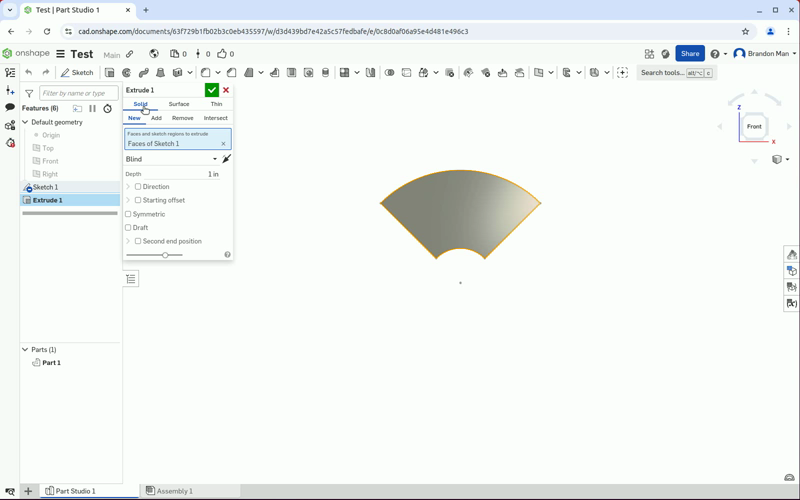
mouse_move(137, 120)
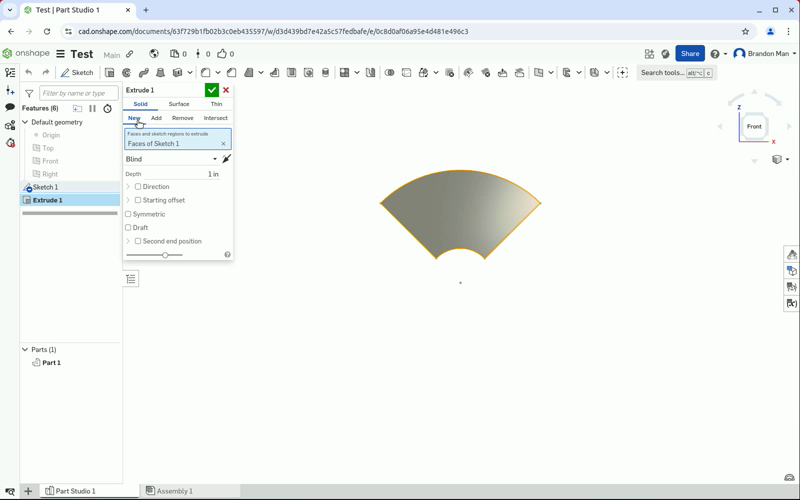
click(137, 120)
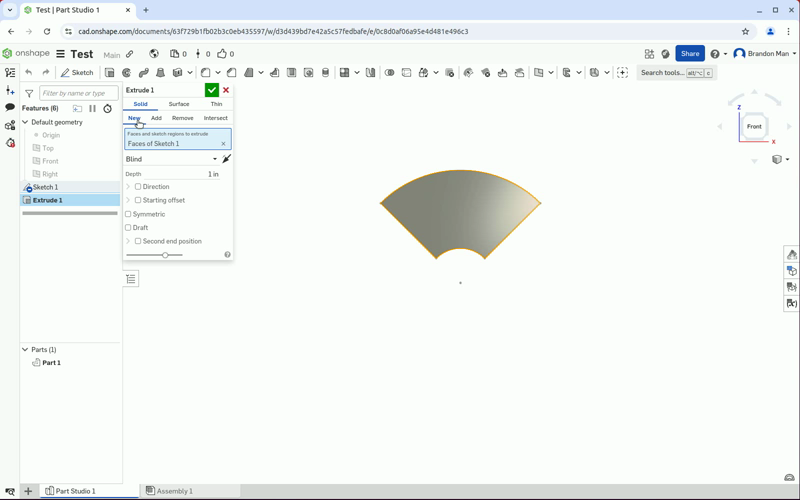
key(tab, 4)
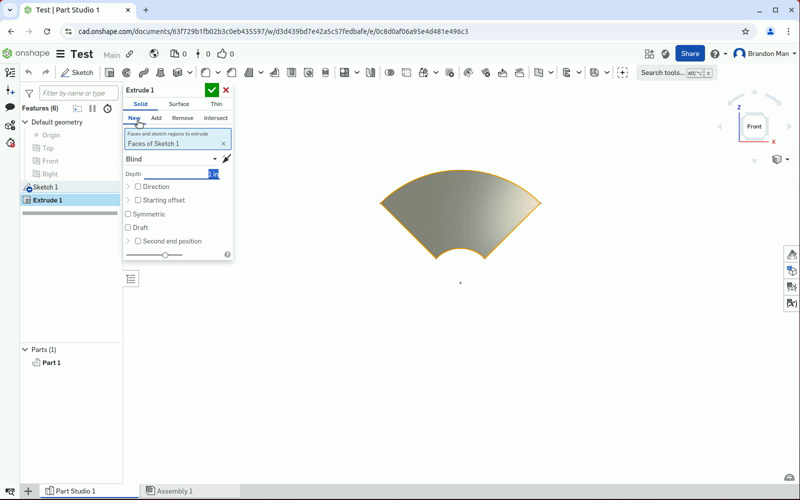
text(6.74)
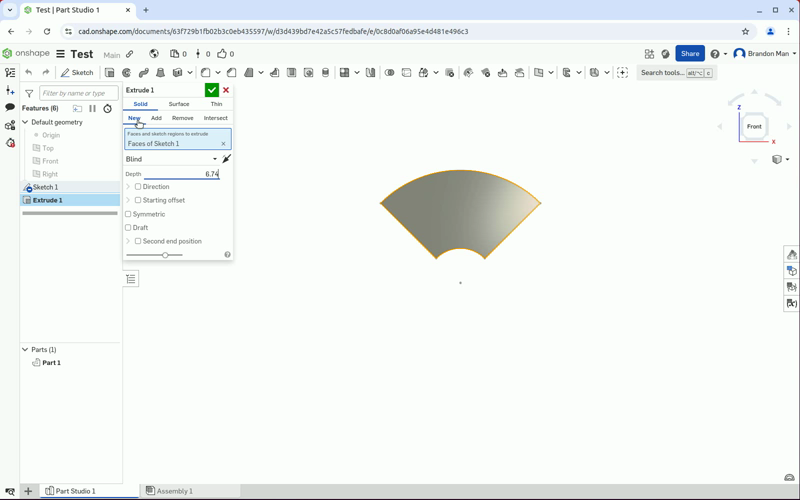
key(tab, 3)
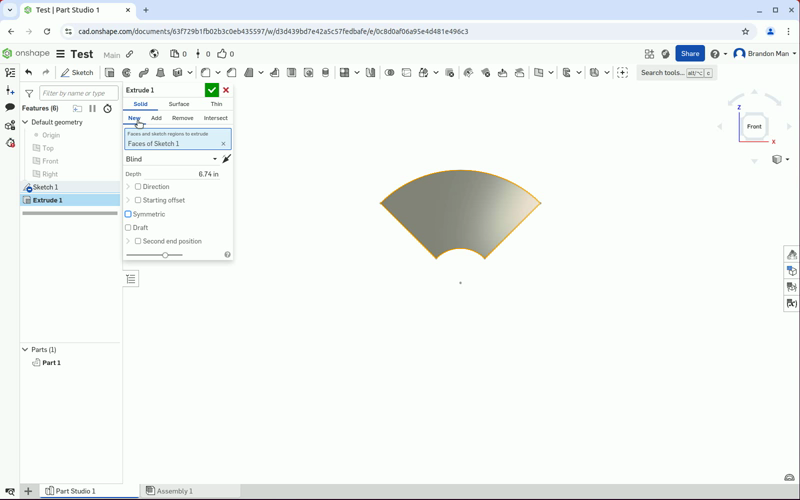
key(space)
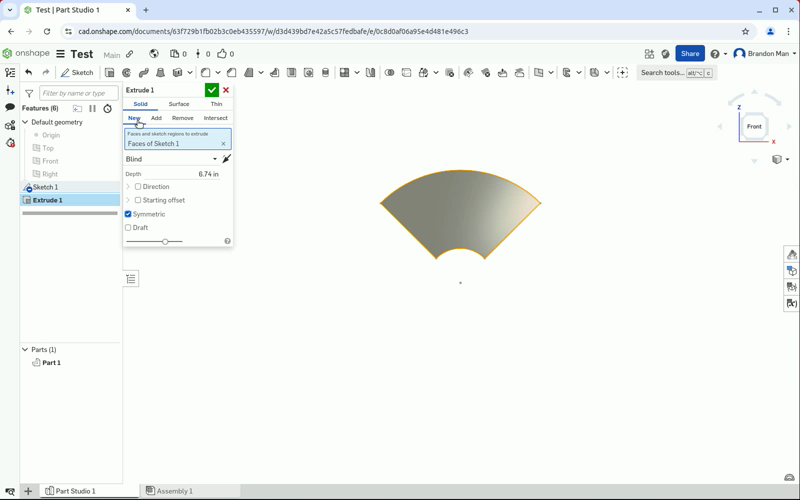
key(enter)
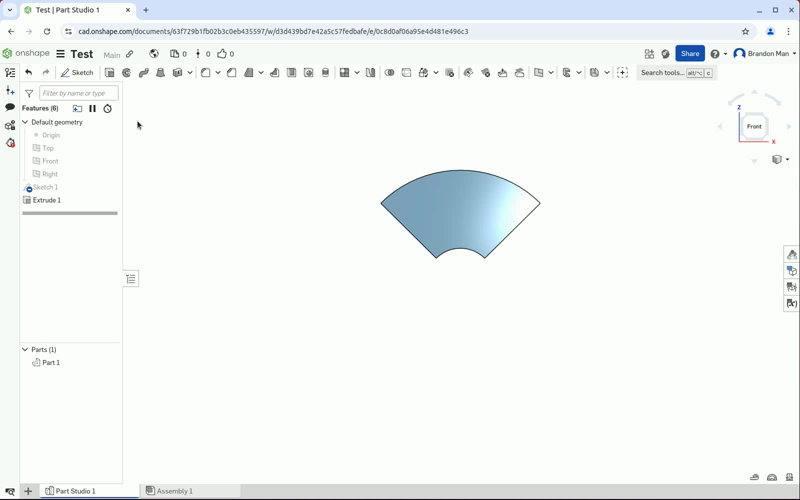
key(shift+h)
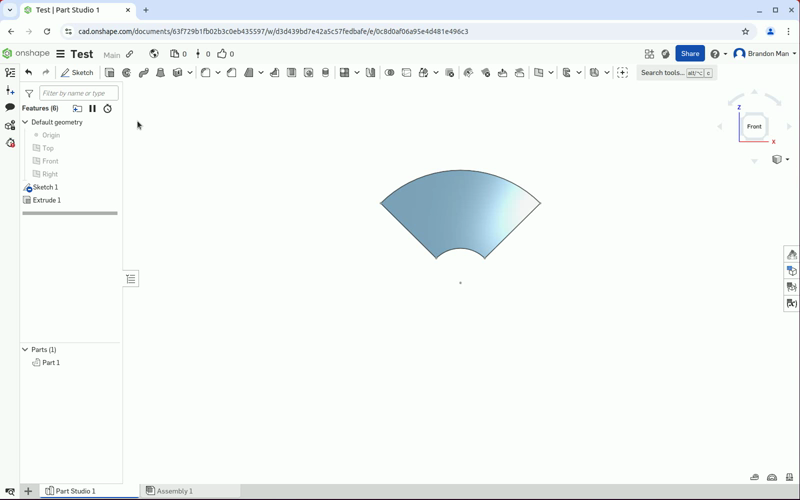
key(shift+h)
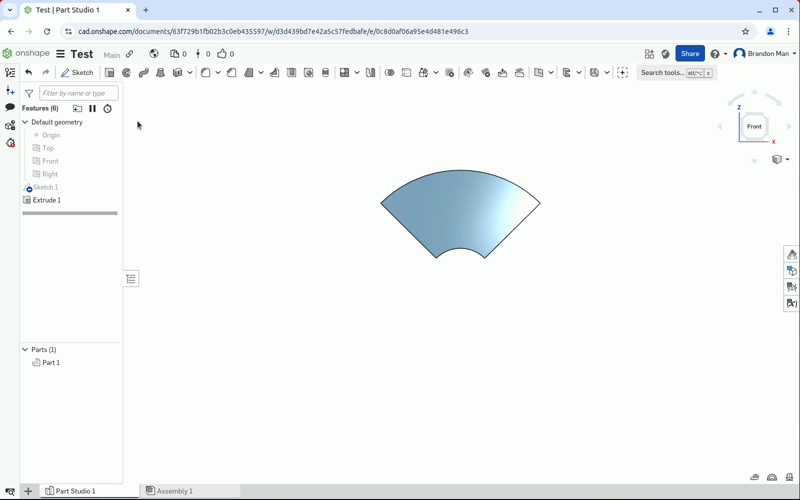
mouse_move(73, 189)
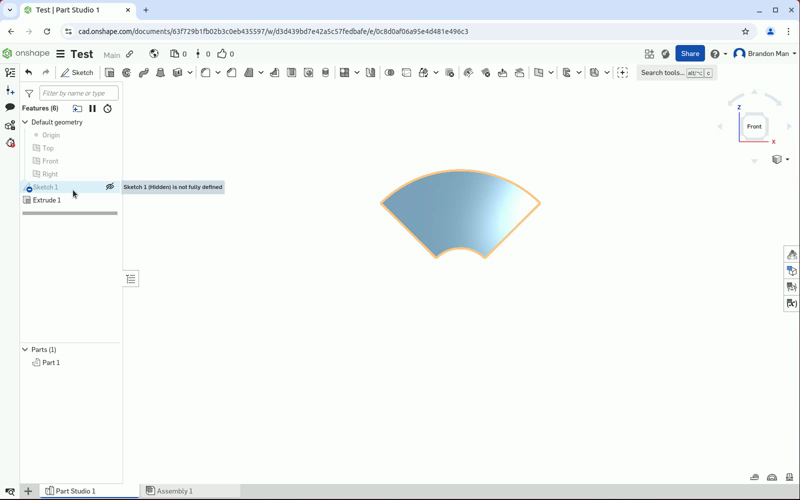
click(73, 189)
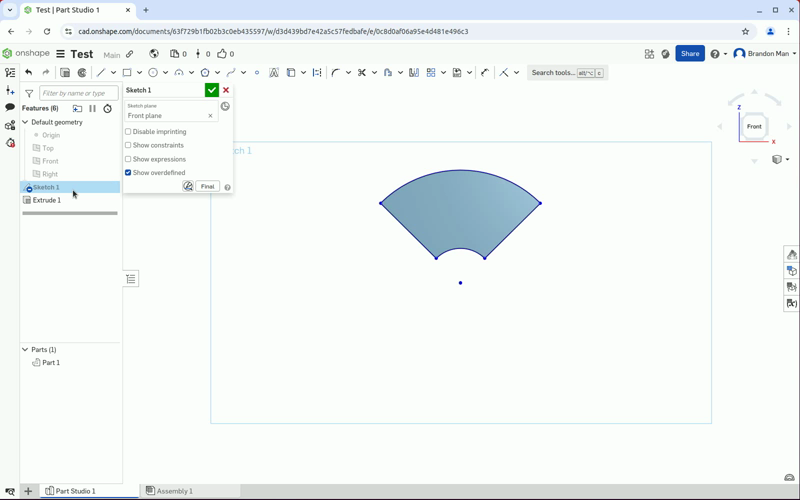
mouse_move(229, 92)
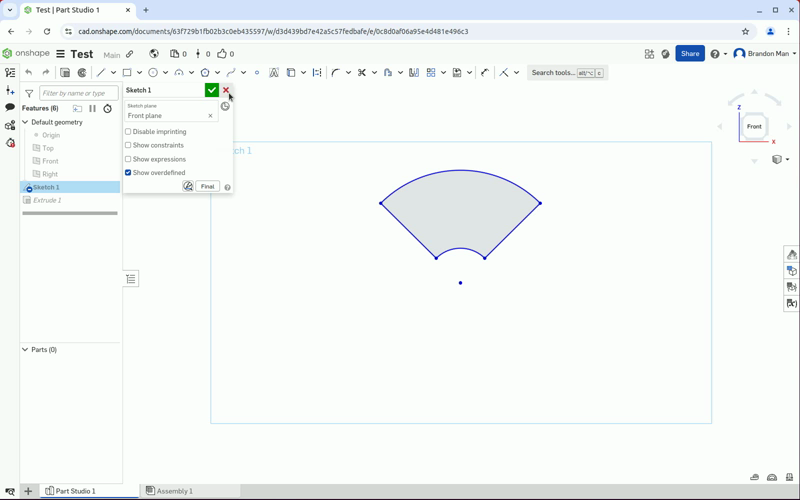
click(229, 92)
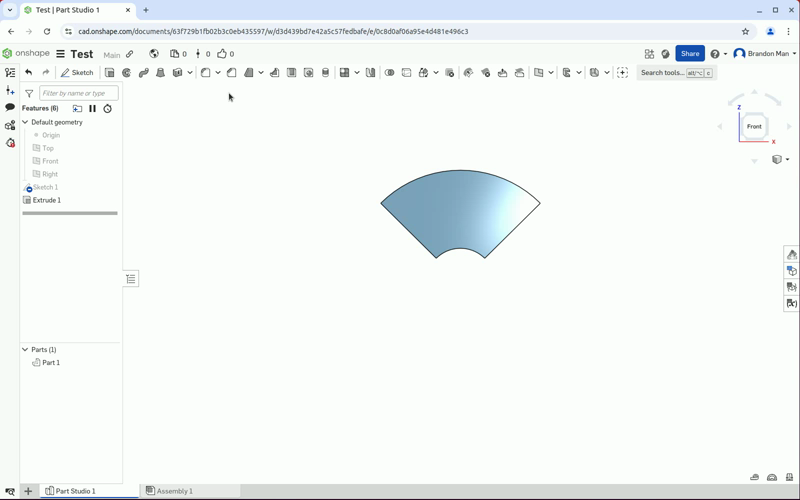
mouse_move(73, 352)
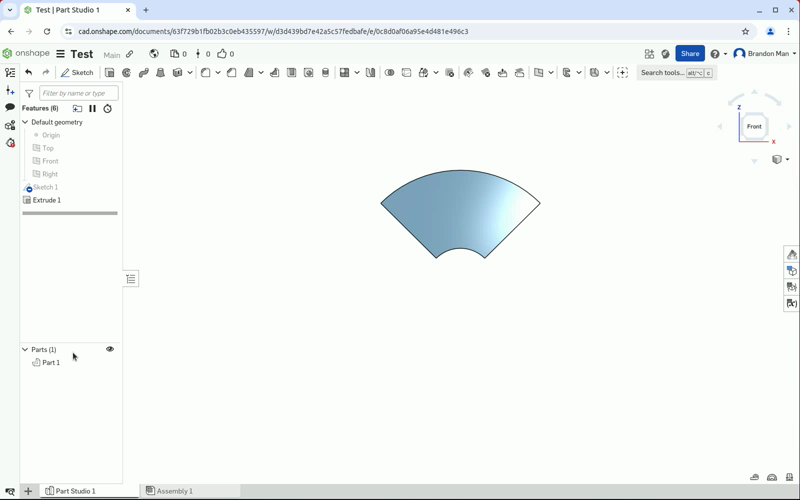
key(y)
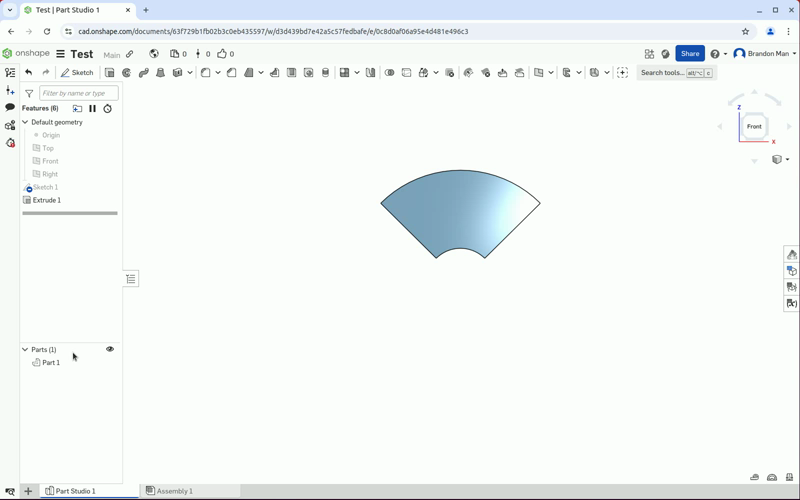
key(shift+p)
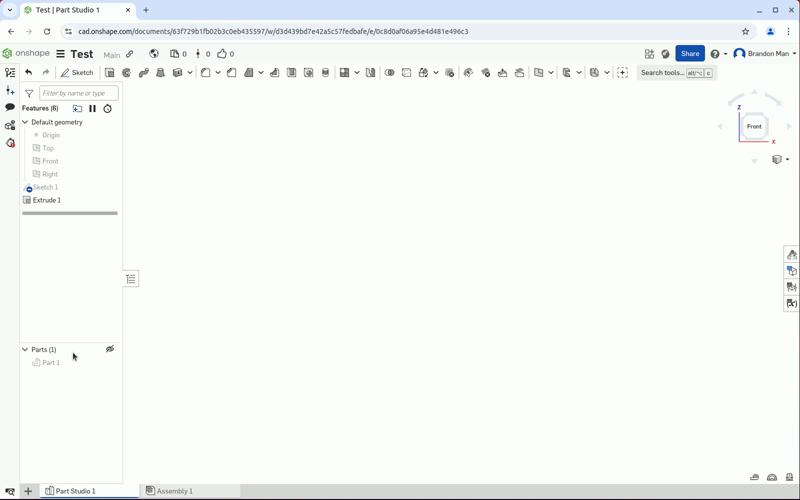
key(space)
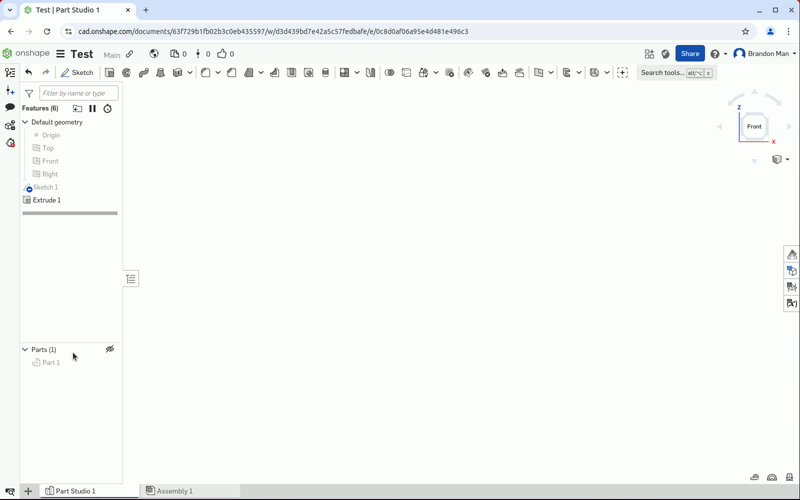
key_down(shift)
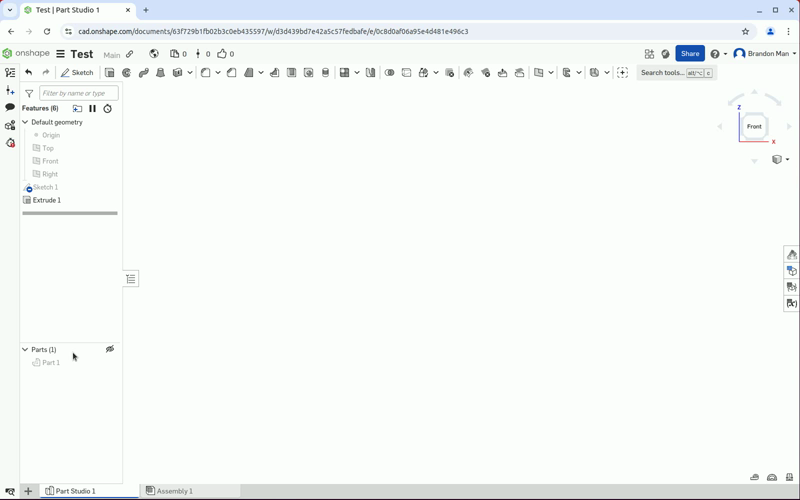
key(down)
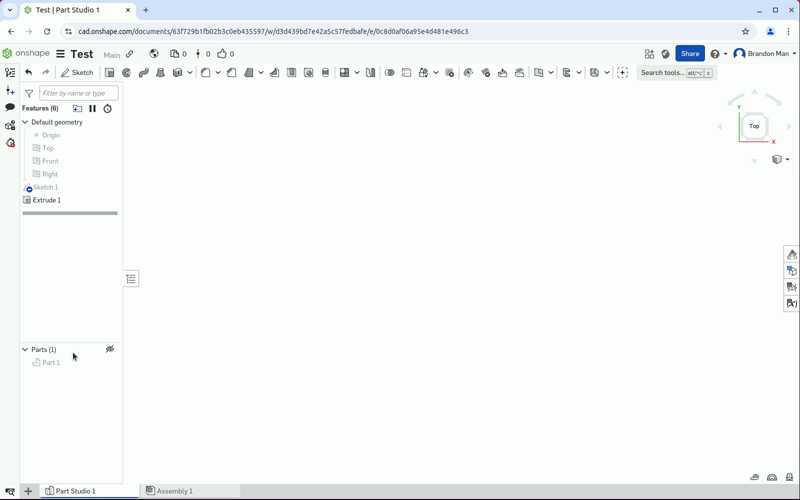
key_up(shift)
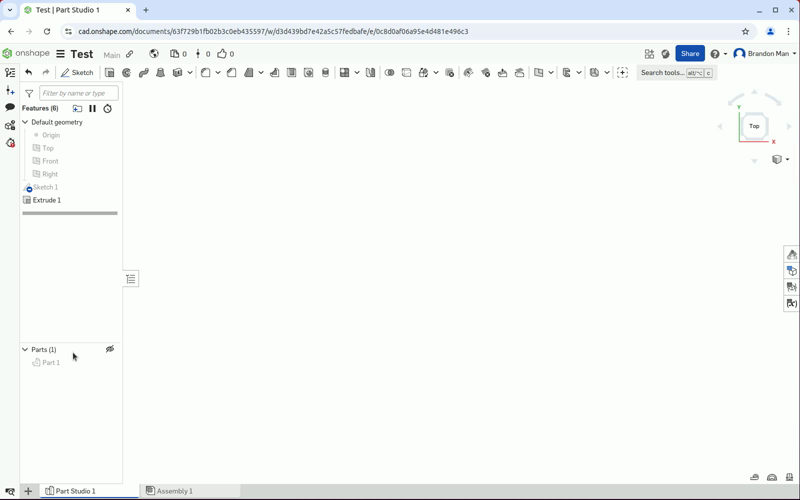
mouse_move(73, 352)
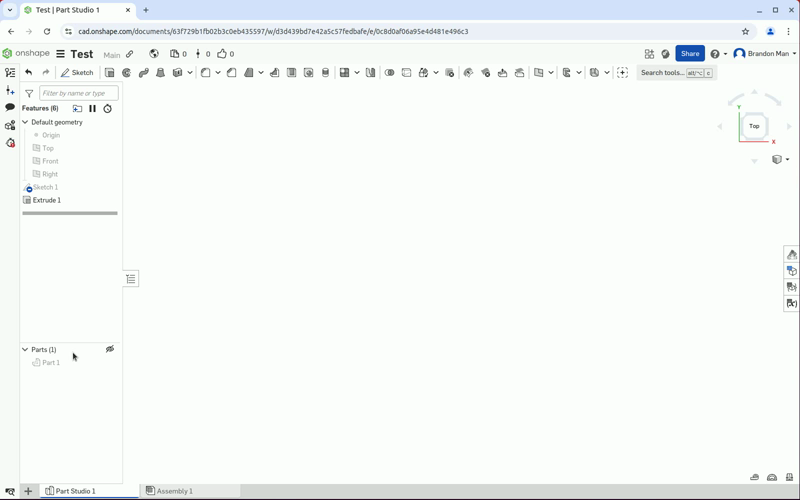
key(shift+y)
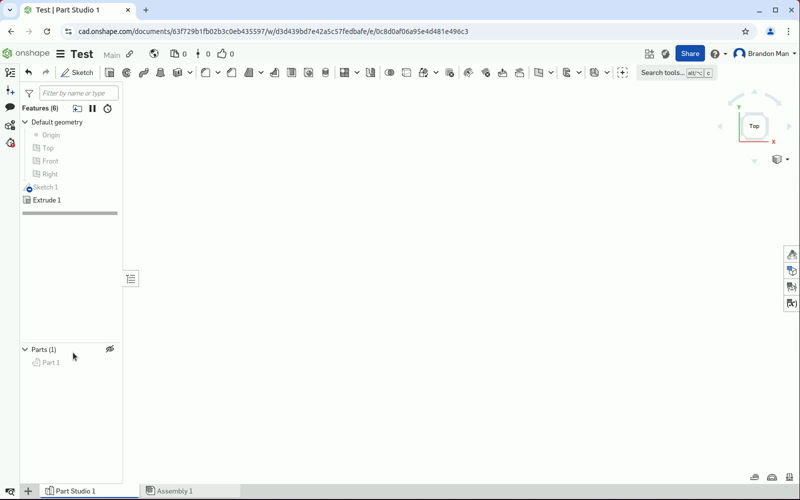
key(shift+s)
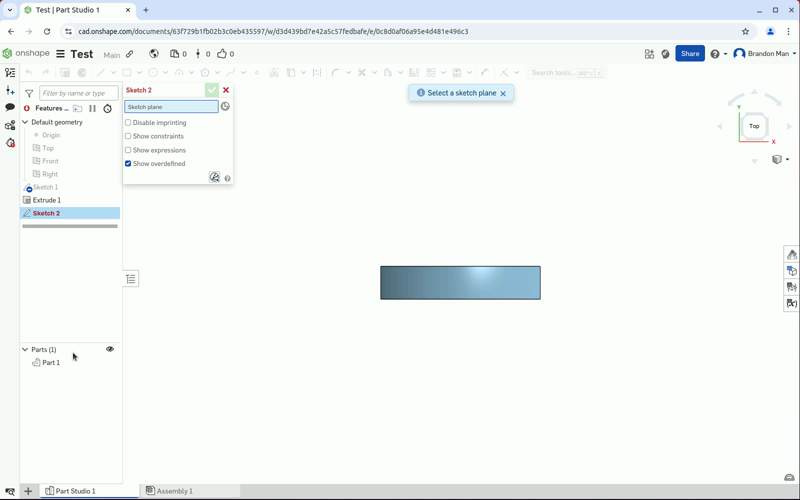
mouse_move(73, 150)
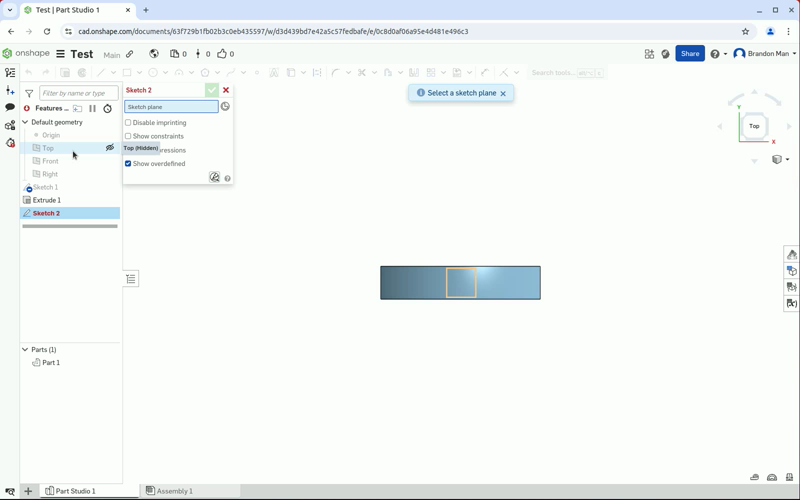
click(73, 150)
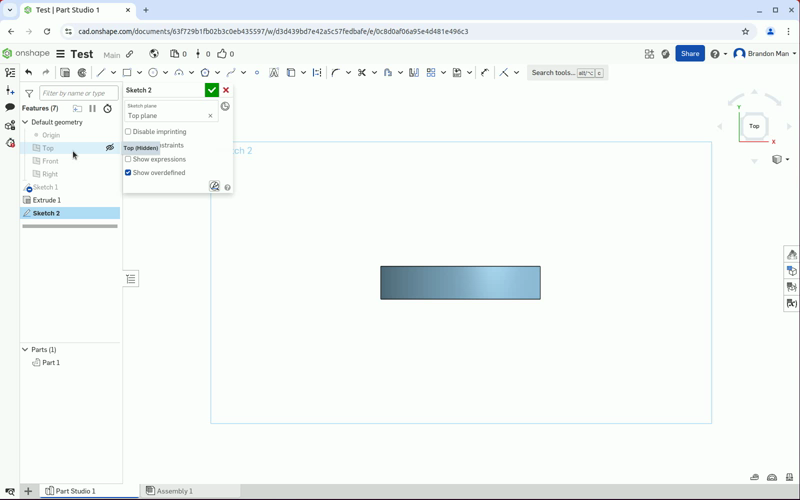
mouse_move(73, 352)
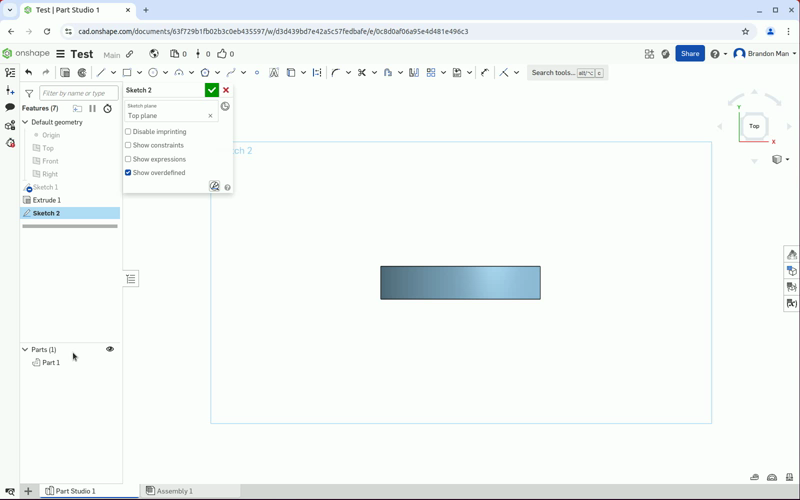
key(y)
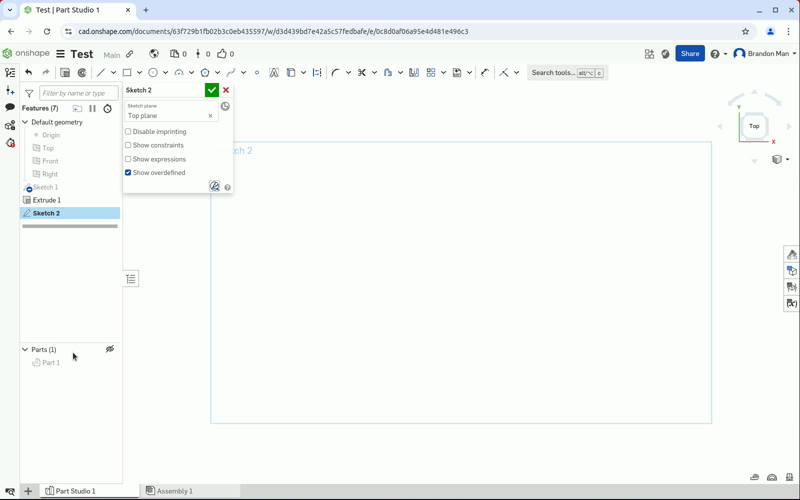
key(c)
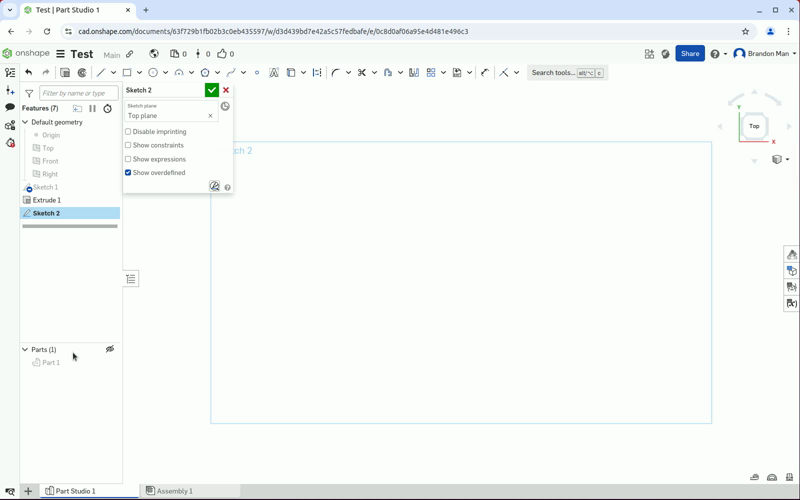
key_down(shift)
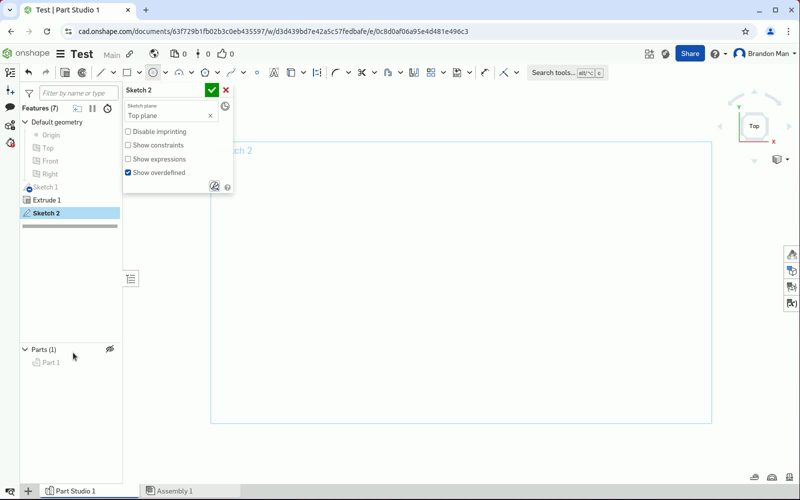
mouse_move(461, 282)
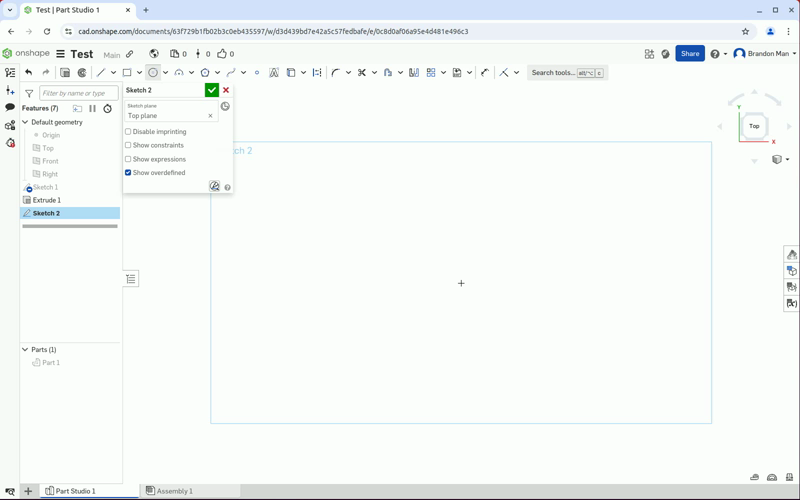
click(461, 282)
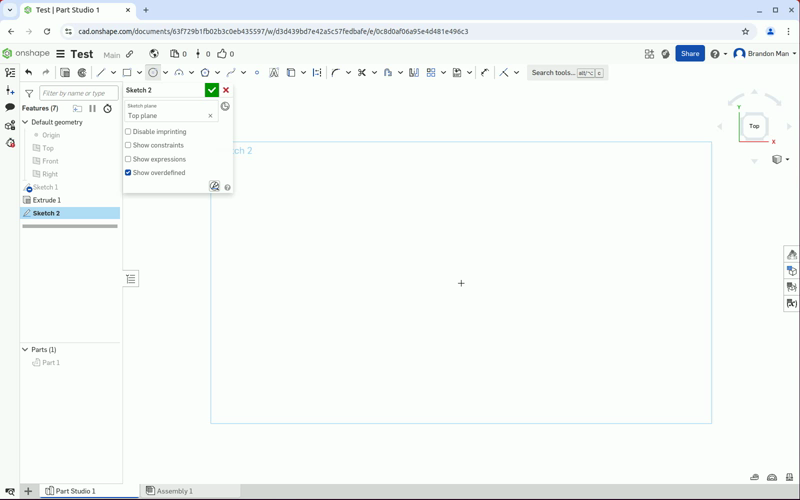
key_up(shift)
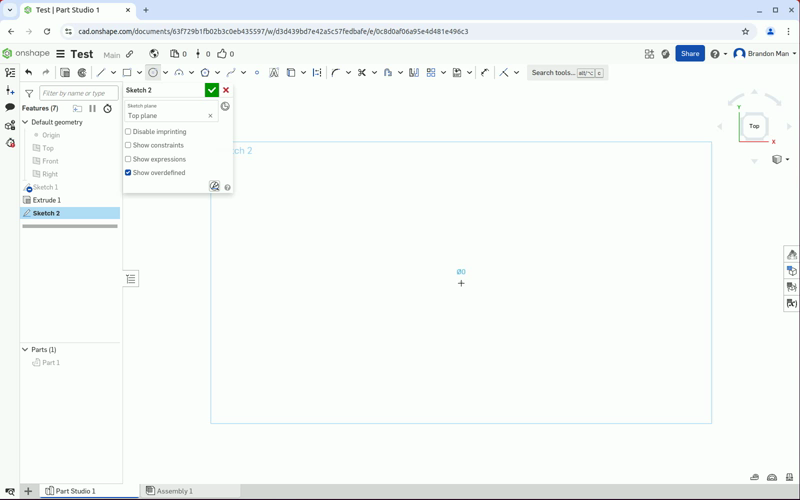
mouse_move(470, 282)
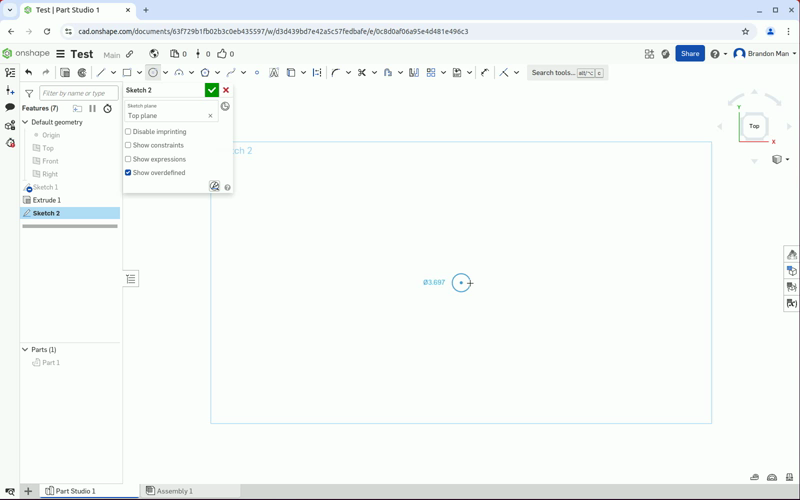
click(470, 282)
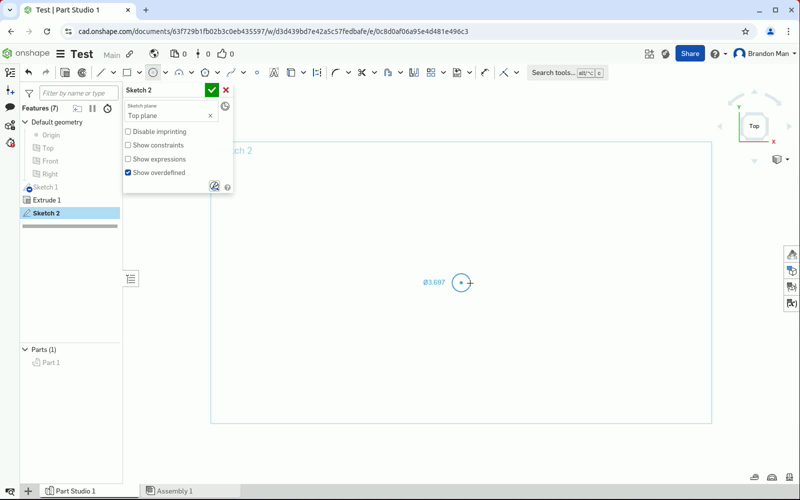
key(esc)
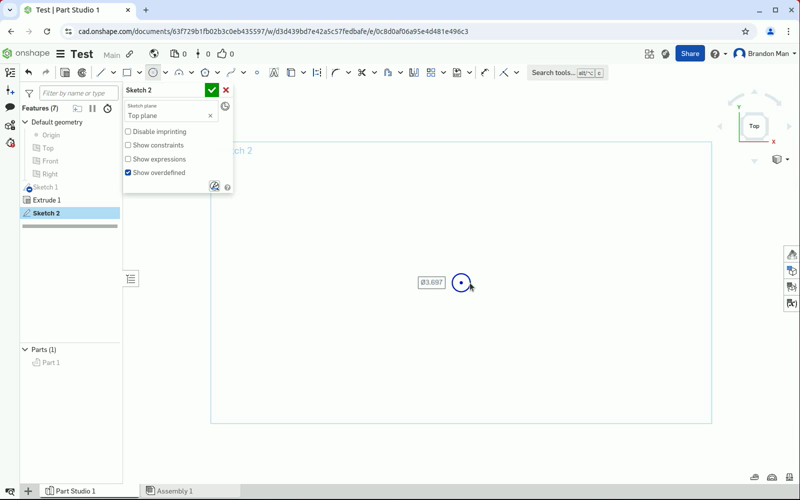
mouse_move(463, 289)
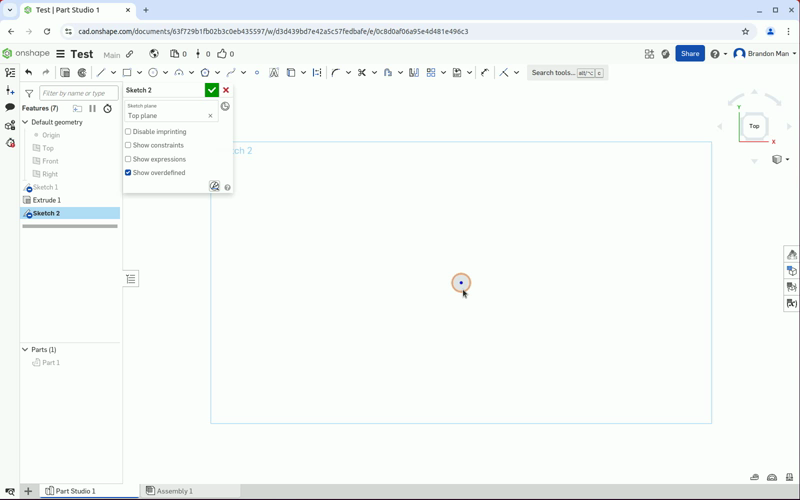
scroll(6)
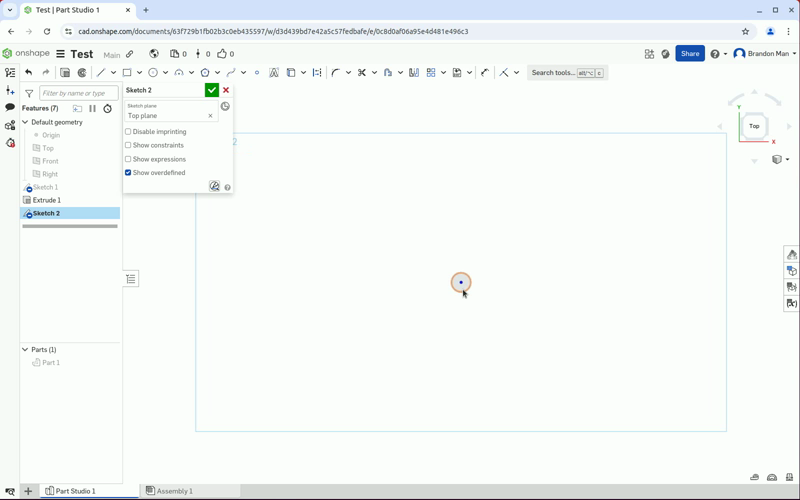
scroll(6)
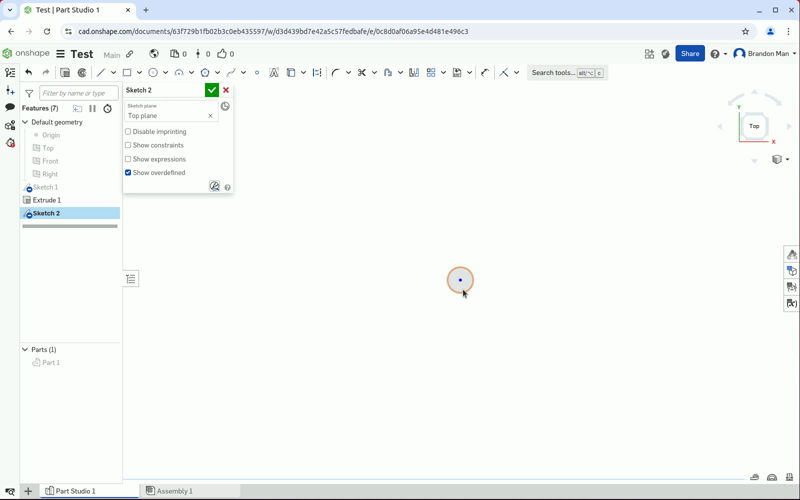
scroll(6)
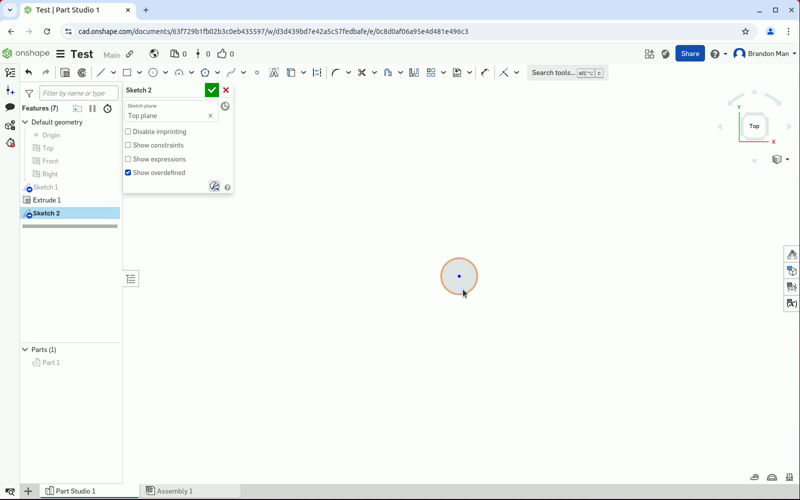
scroll(6)
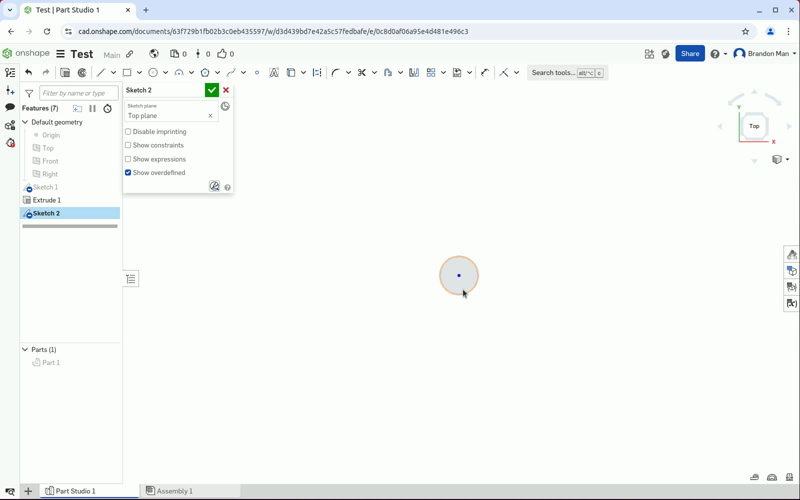
scroll(6)
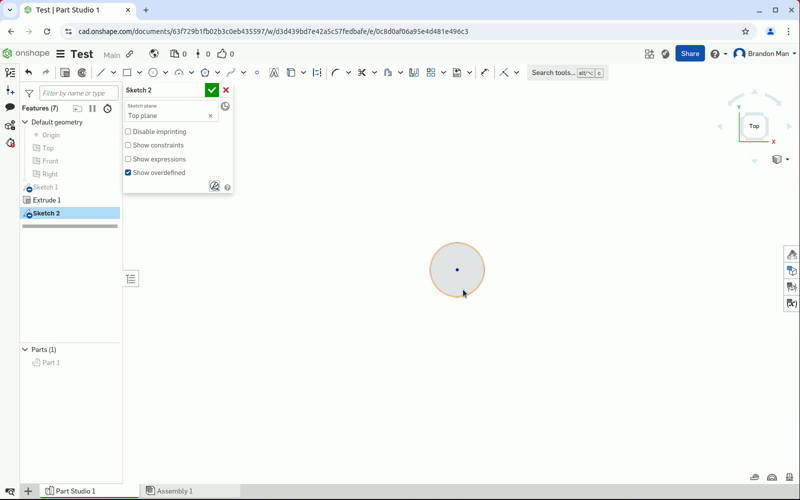
scroll(6)
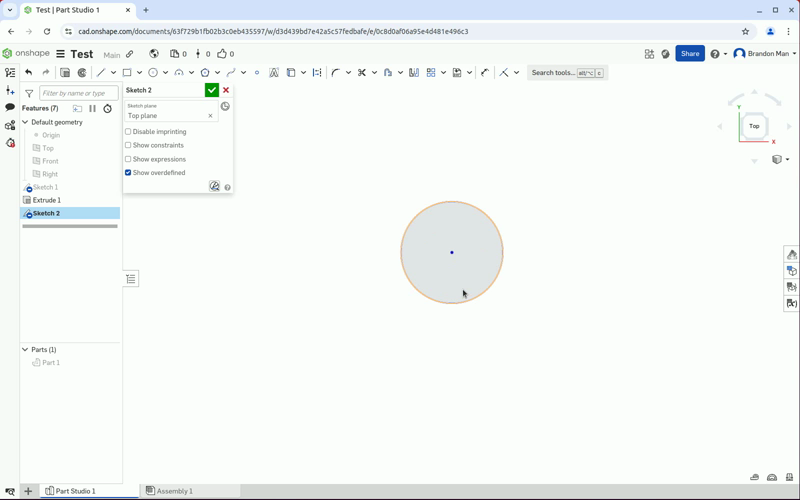
scroll(6)
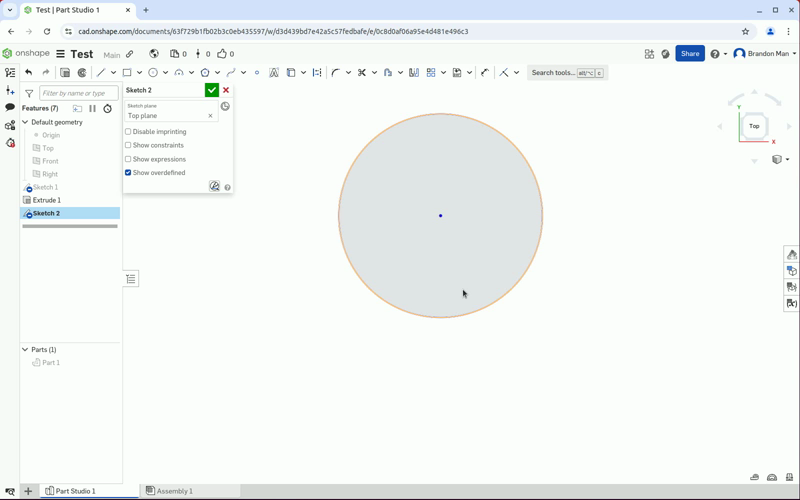
click(463, 289)
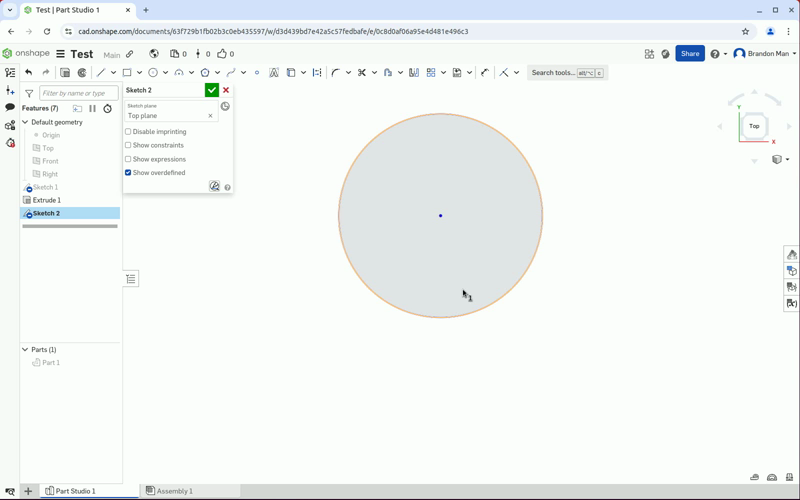
scroll(-6)
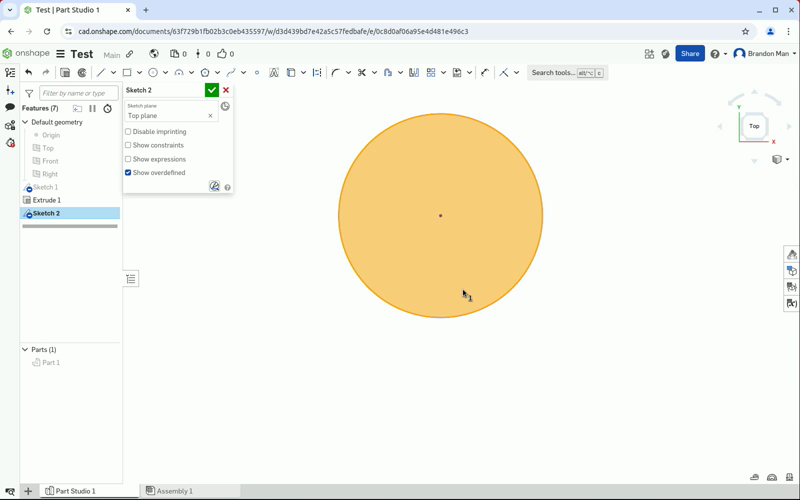
scroll(-6)
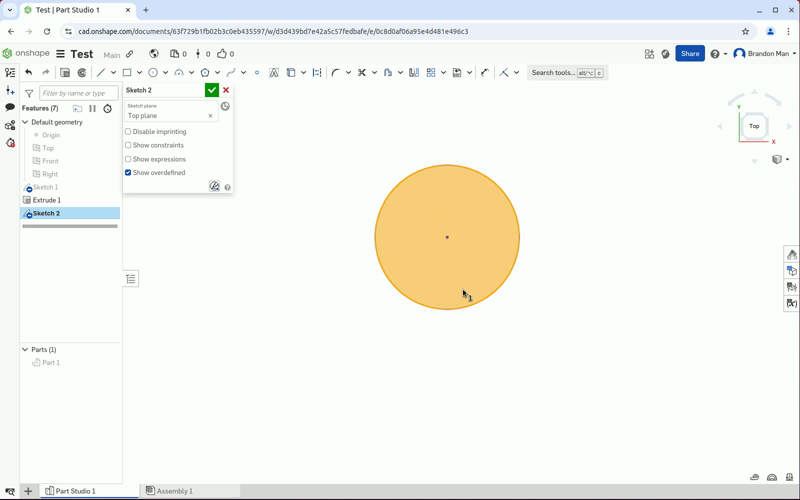
scroll(-6)
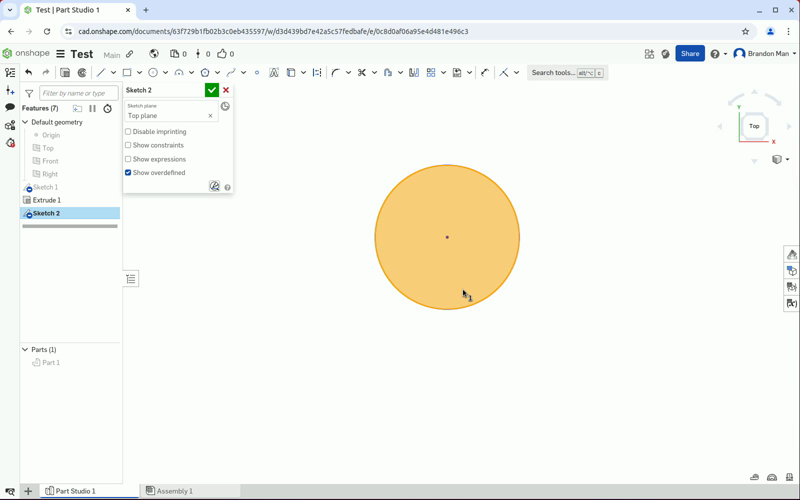
scroll(-6)
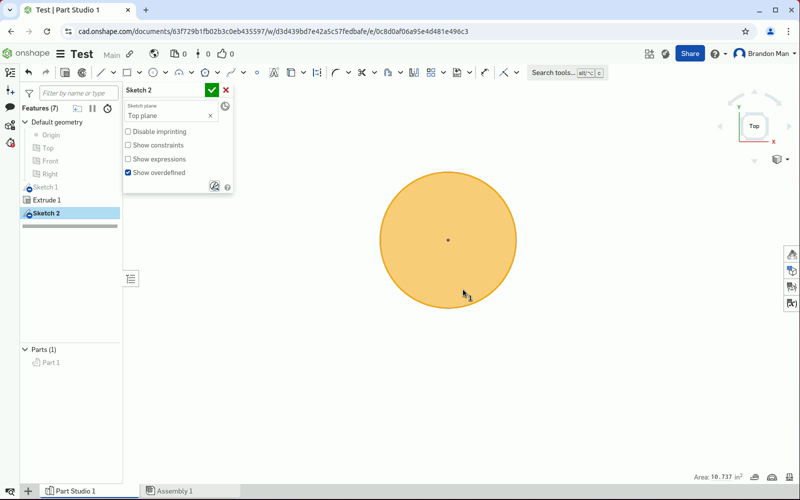
scroll(-6)
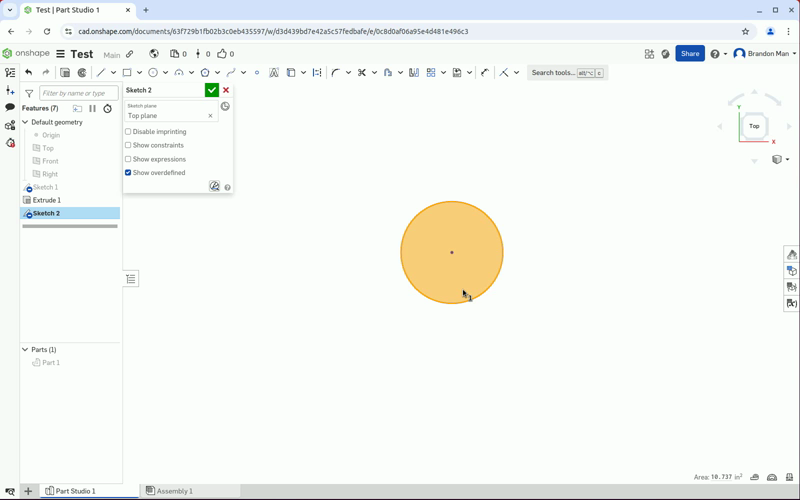
scroll(-6)
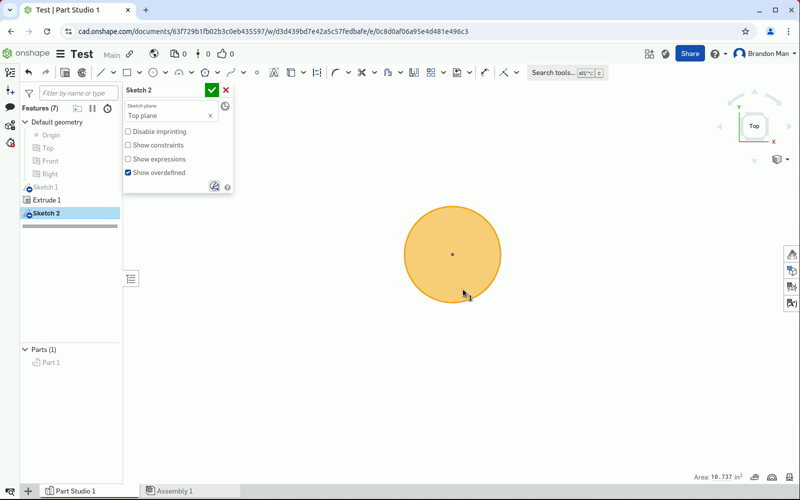
scroll(-6)
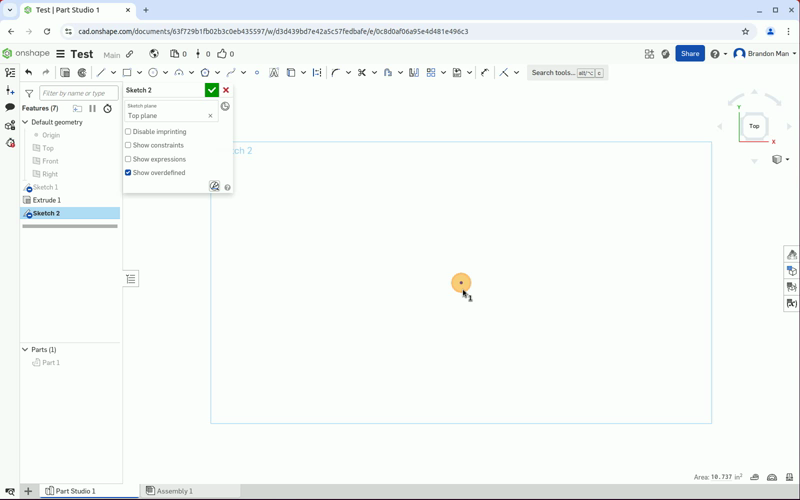
mouse_move(73, 352)
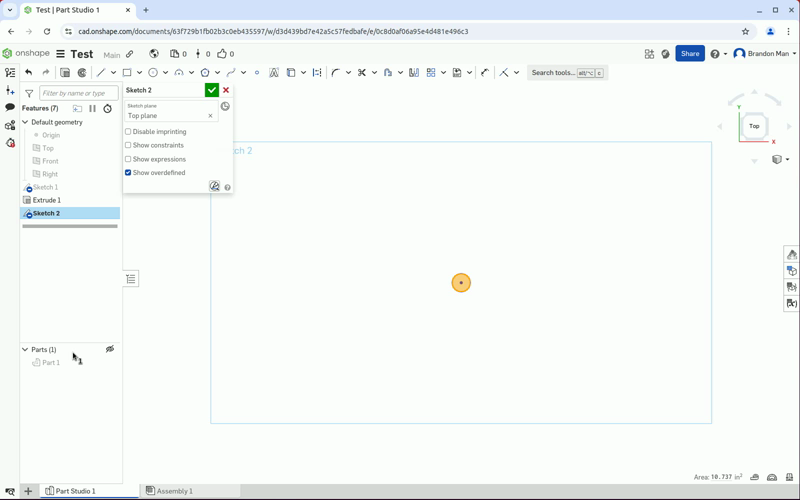
key(shift+y)
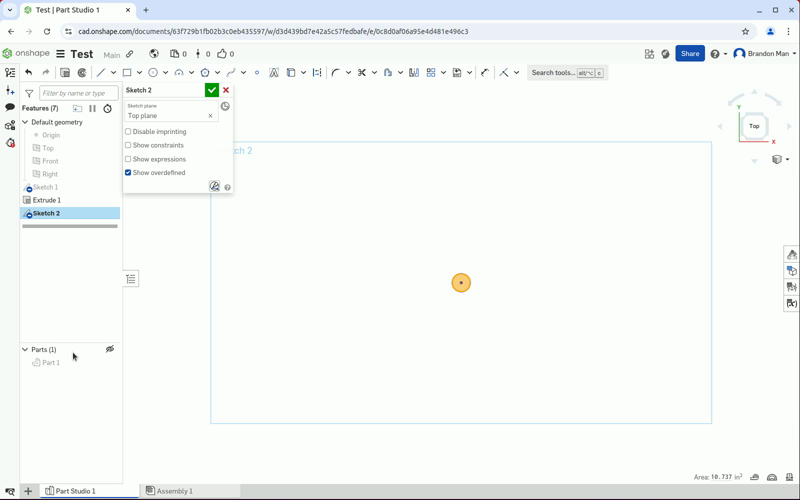
key(shift+e)
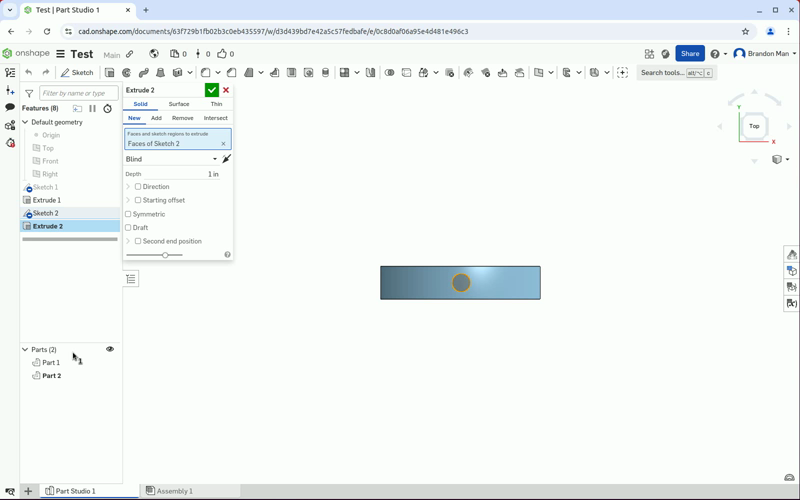
mouse_move(143, 106)
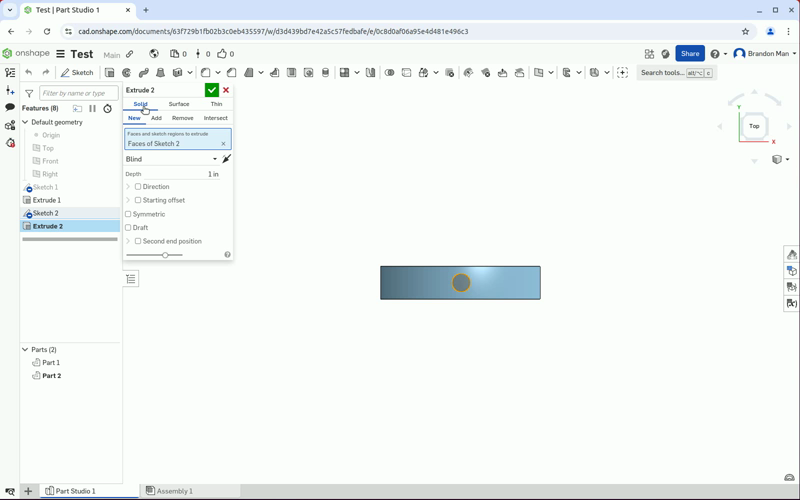
click(143, 106)
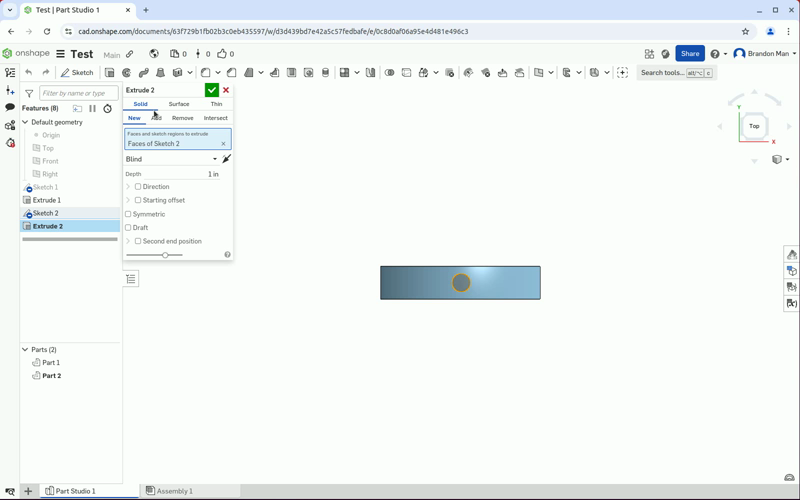
mouse_move(186, 120)
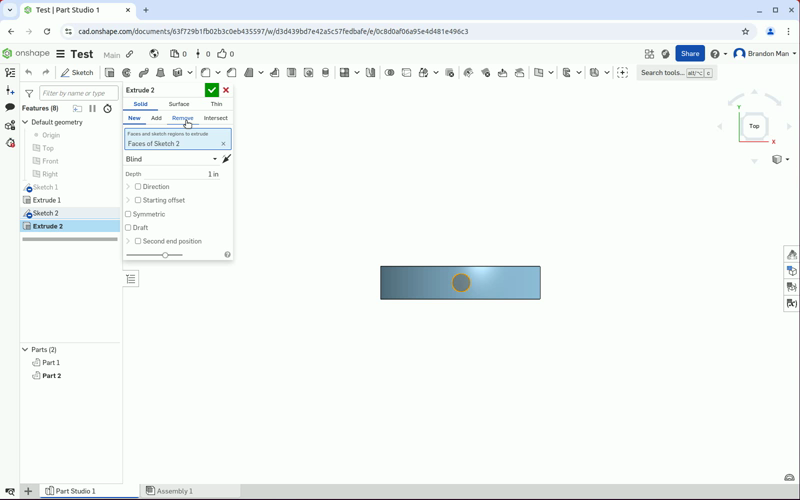
click(186, 120)
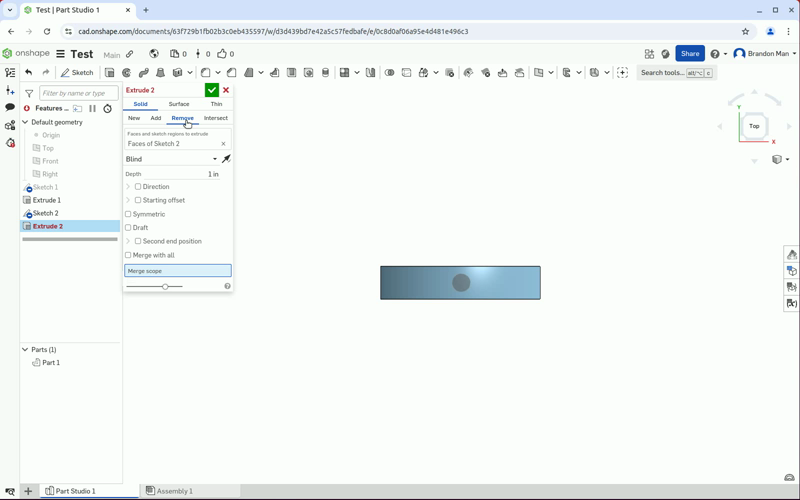
key(tab, 4)
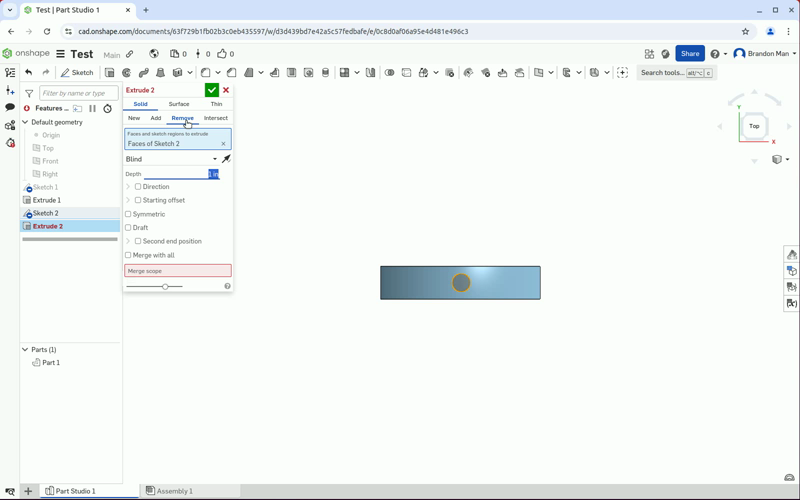
text(-30.57)
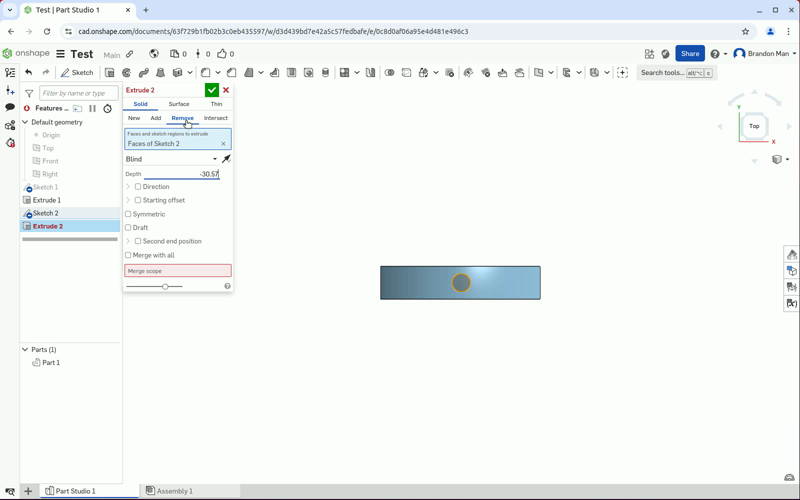
key(tab, 6)
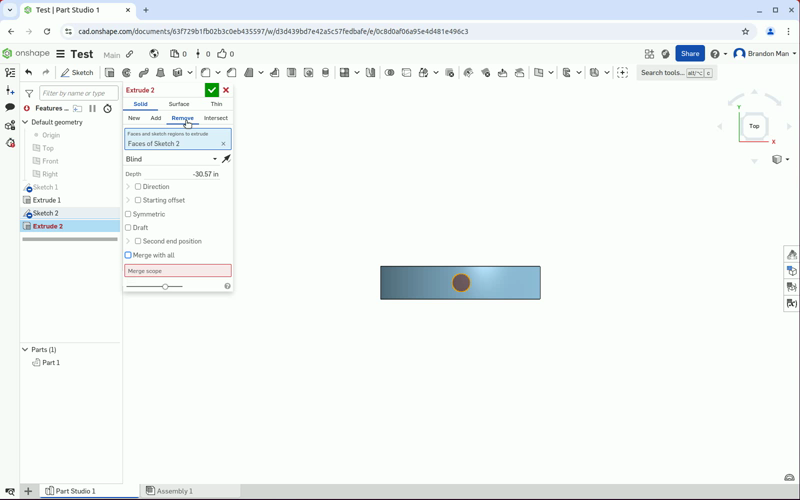
key(space)
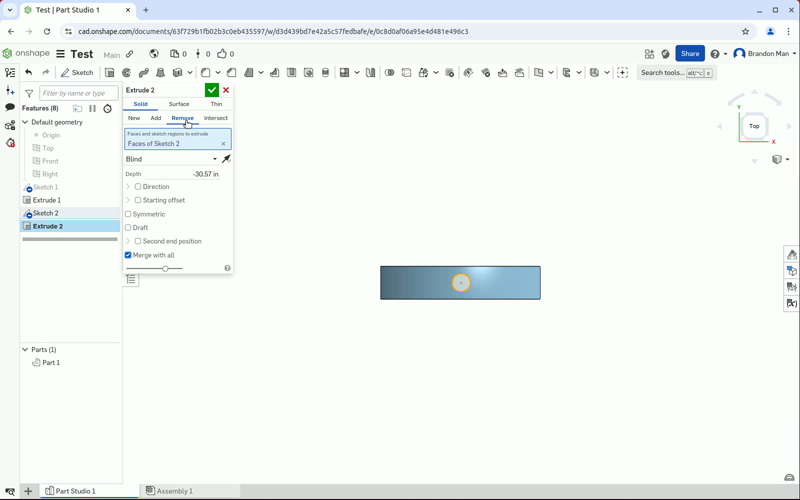
key(enter)
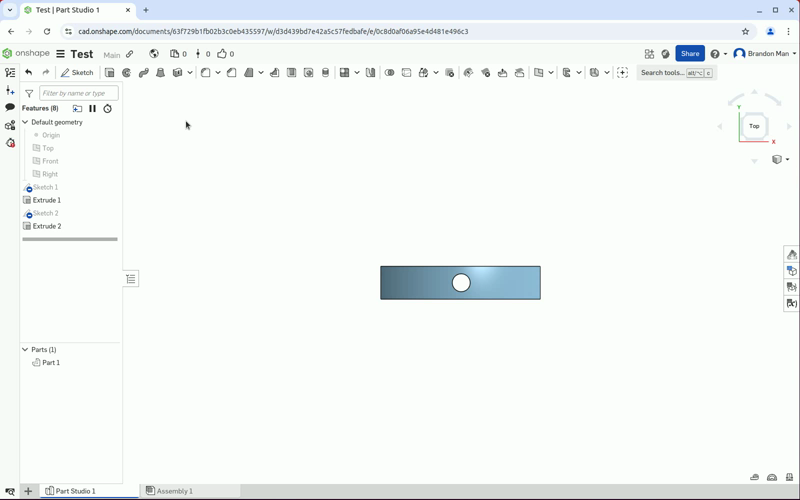
key(shift+h)
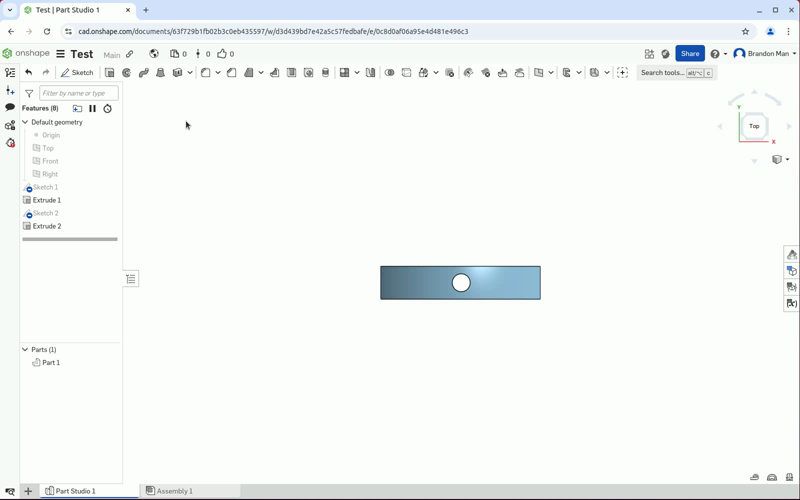
key(shift+h)
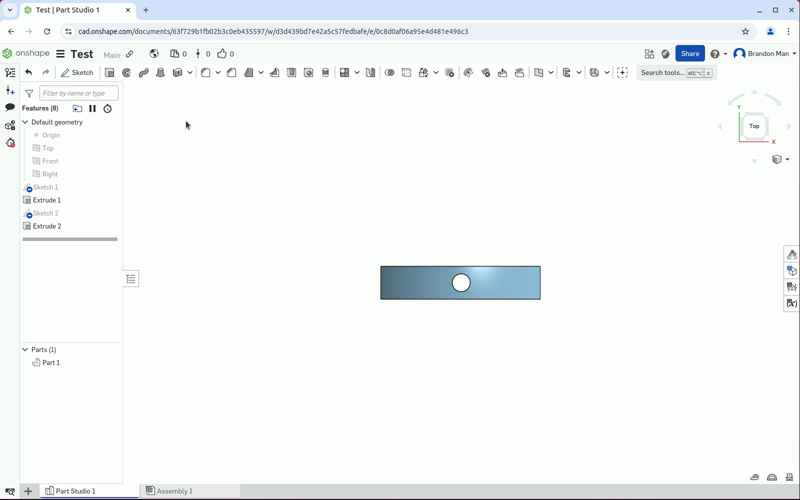
mouse_move(73, 189)
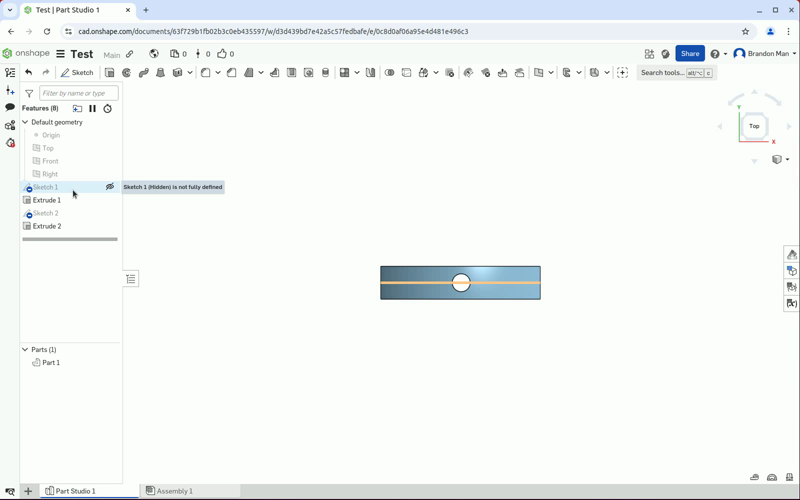
click(73, 189)
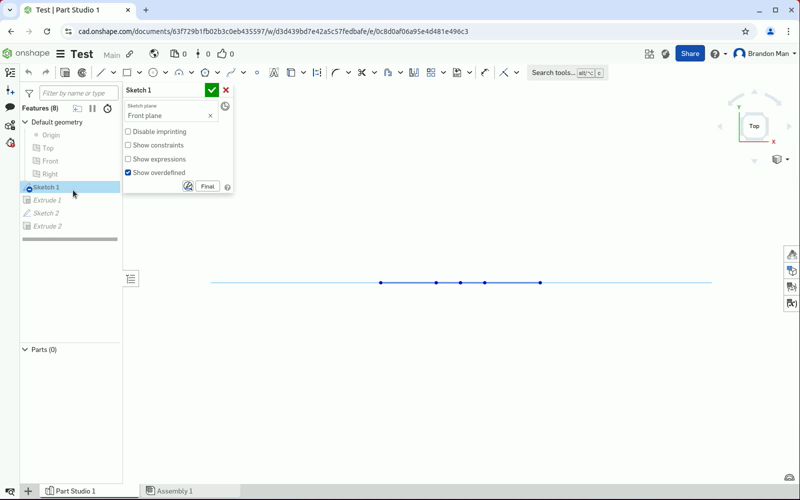
mouse_move(229, 92)
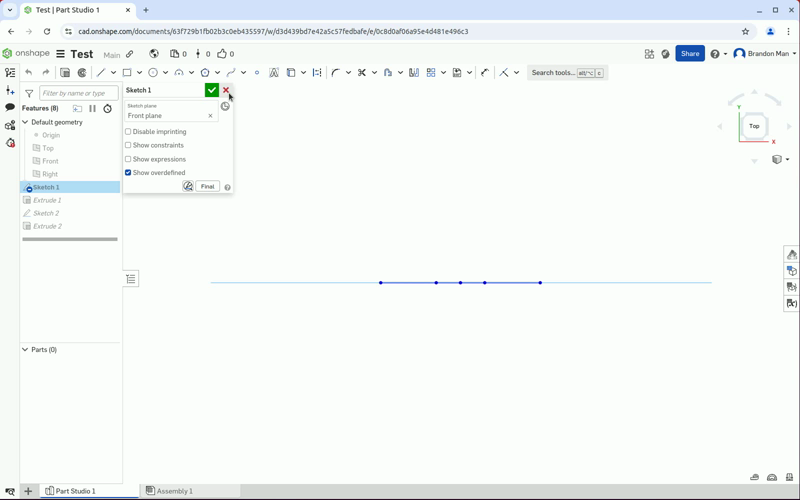
click(229, 92)
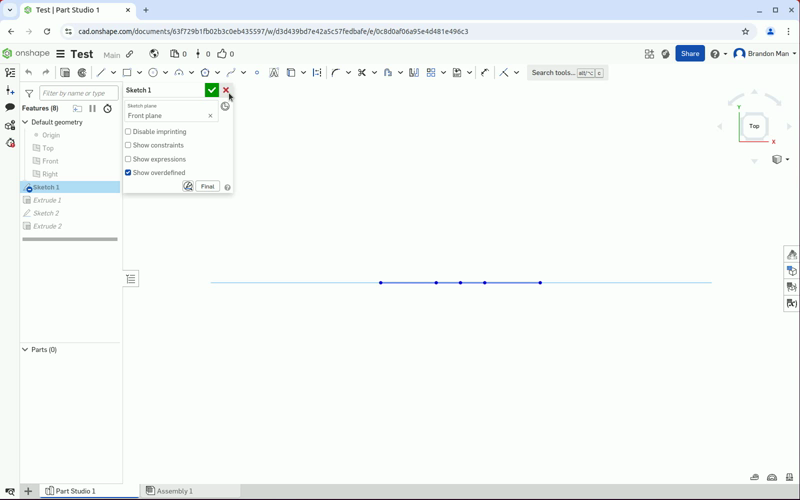
key(shift+s)
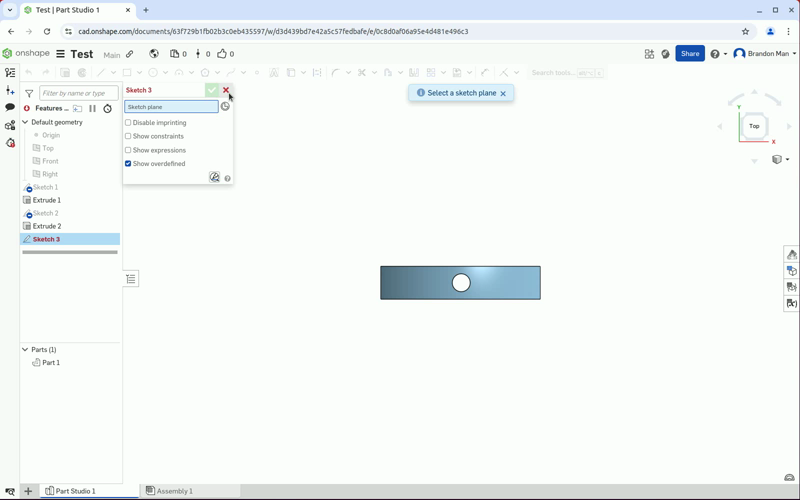
mouse_move(73, 150)
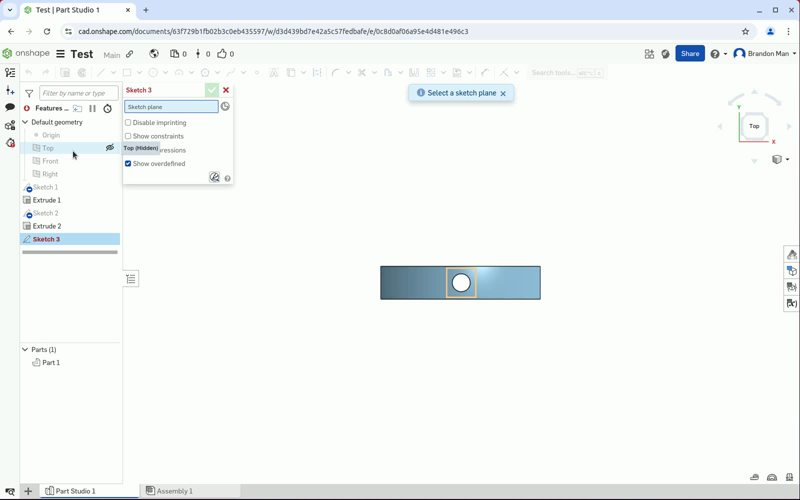
click(73, 150)
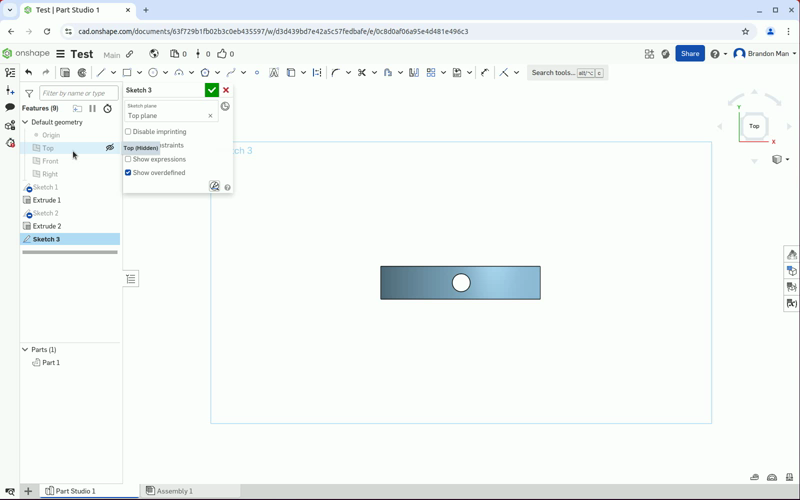
mouse_move(73, 352)
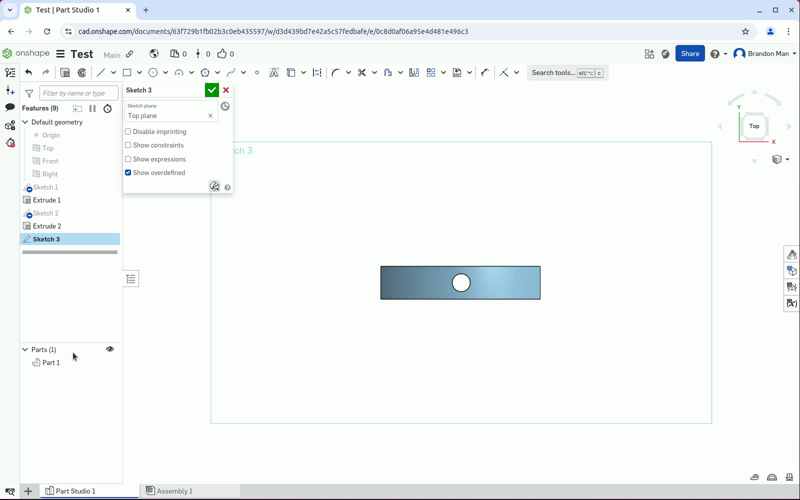
key(y)
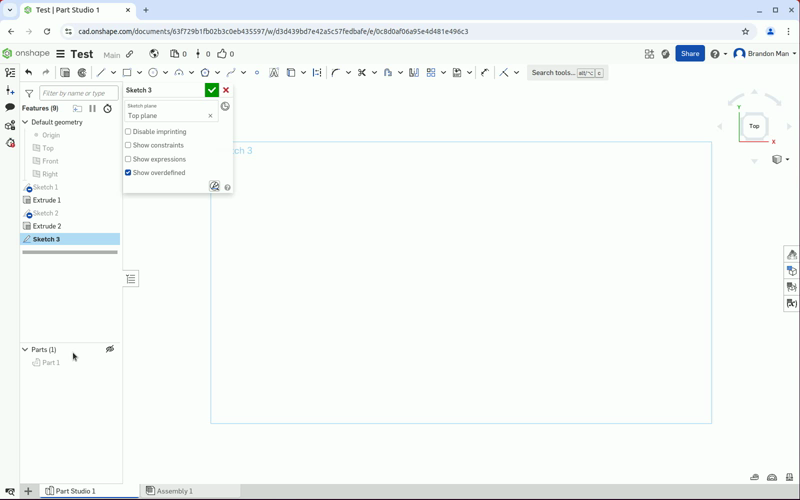
key(c)
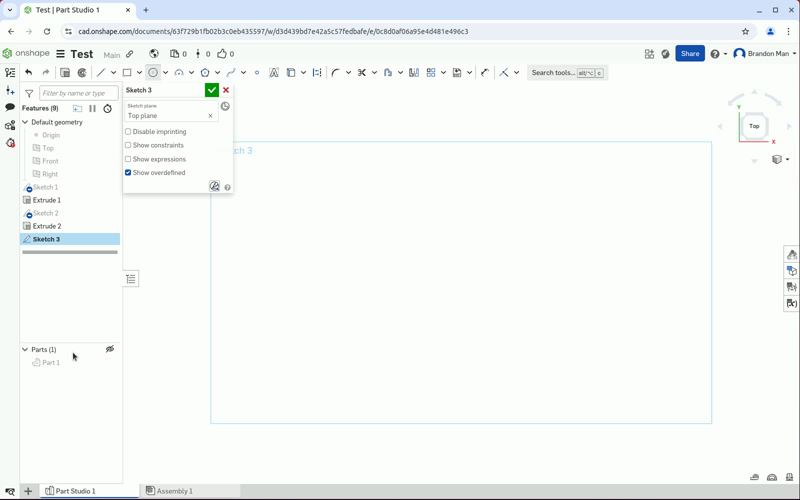
key_down(shift)
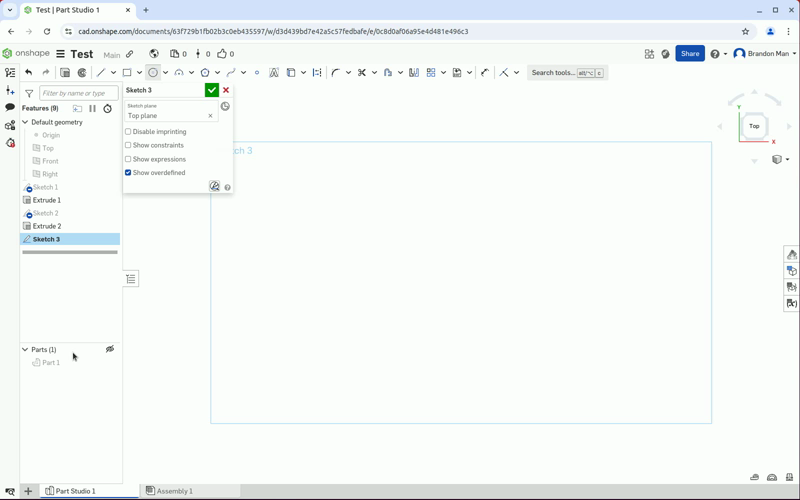
mouse_move(460, 282)
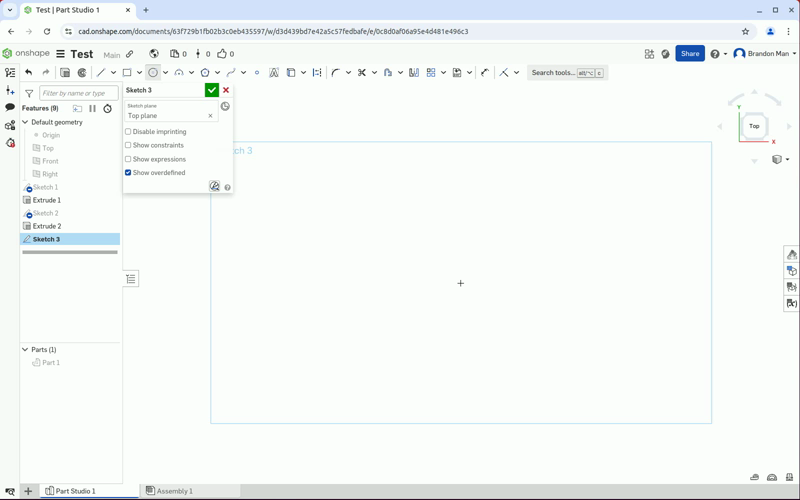
click(460, 282)
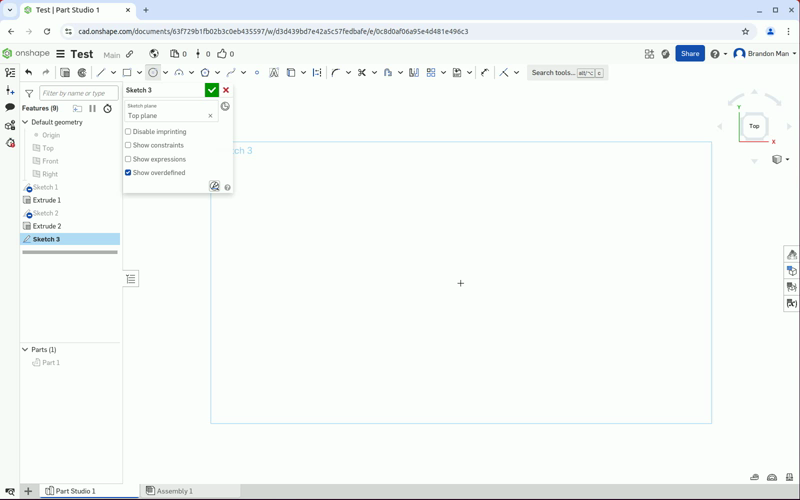
key_up(shift)
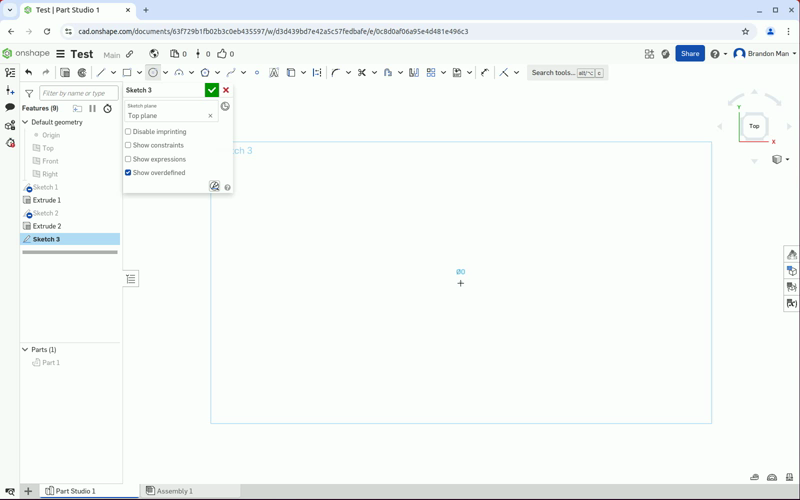
mouse_move(472, 282)
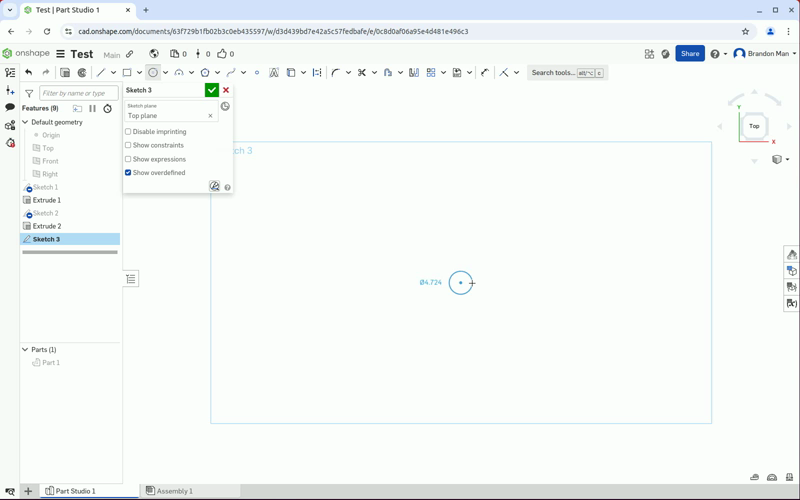
click(472, 282)
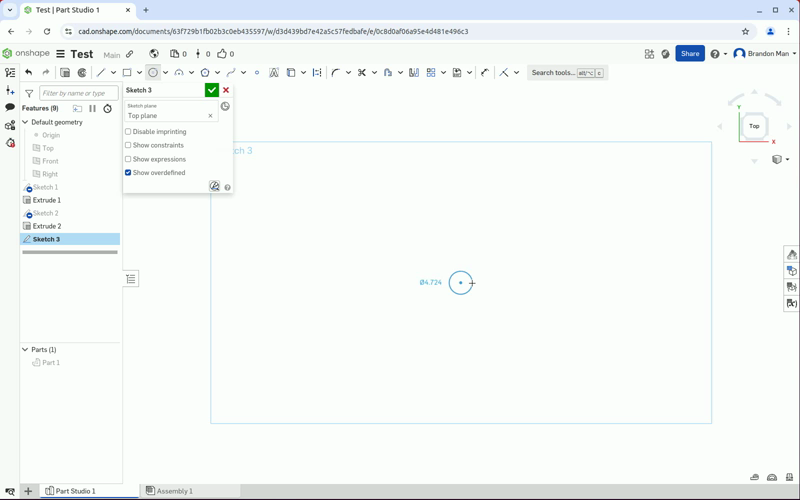
key(esc)
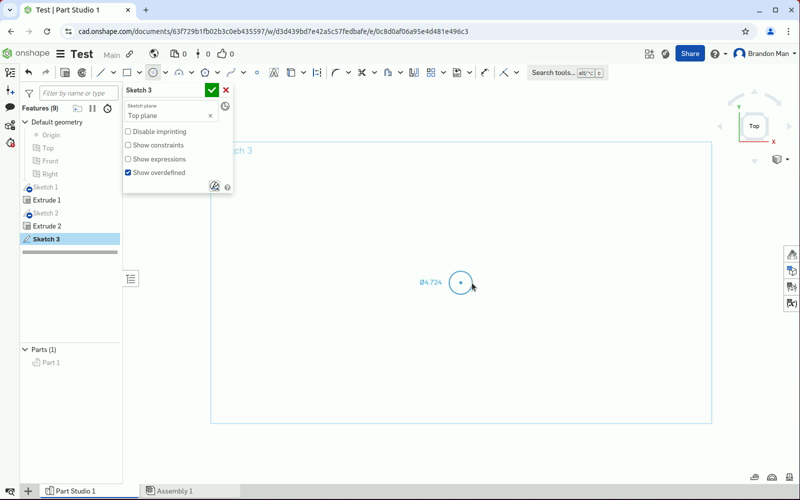
mouse_move(460, 277)
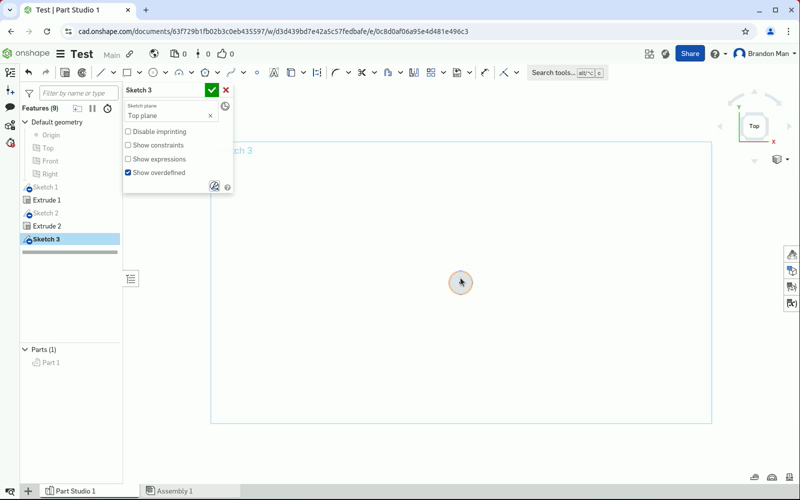
scroll(6)
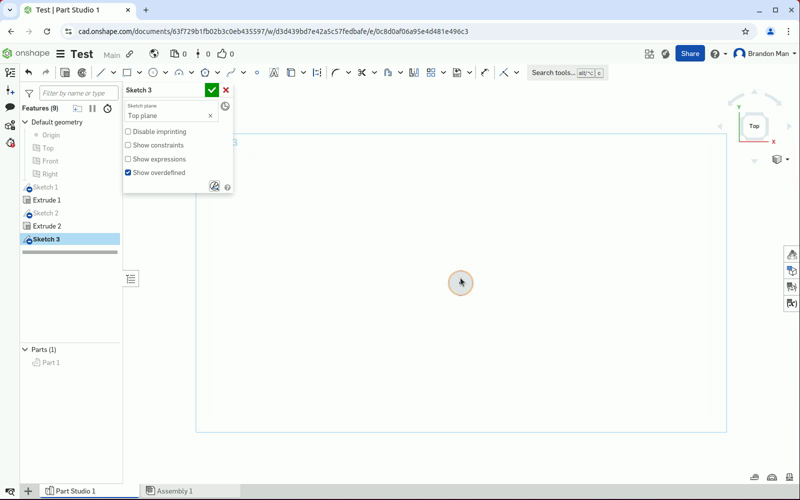
scroll(6)
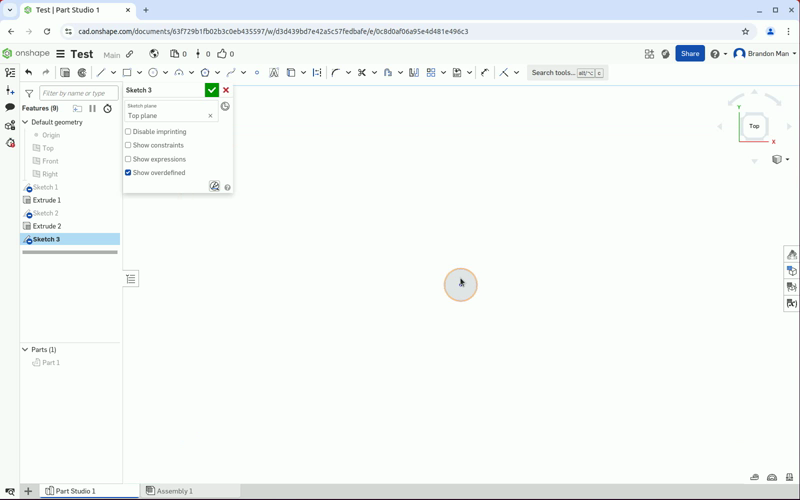
scroll(6)
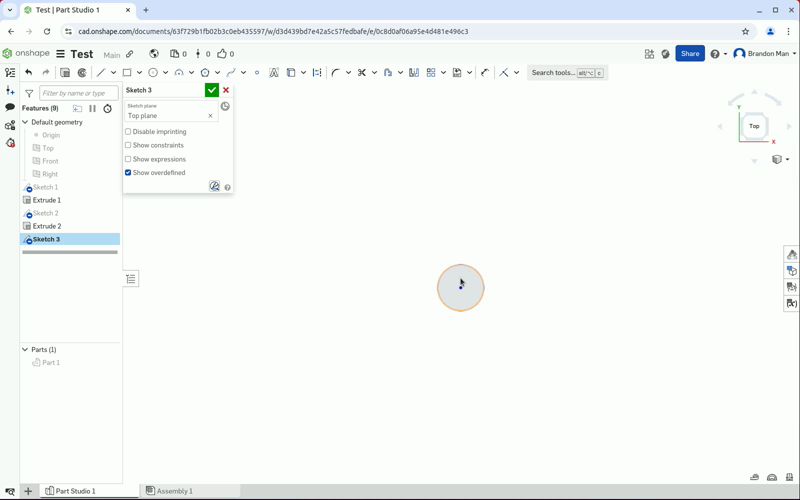
scroll(6)
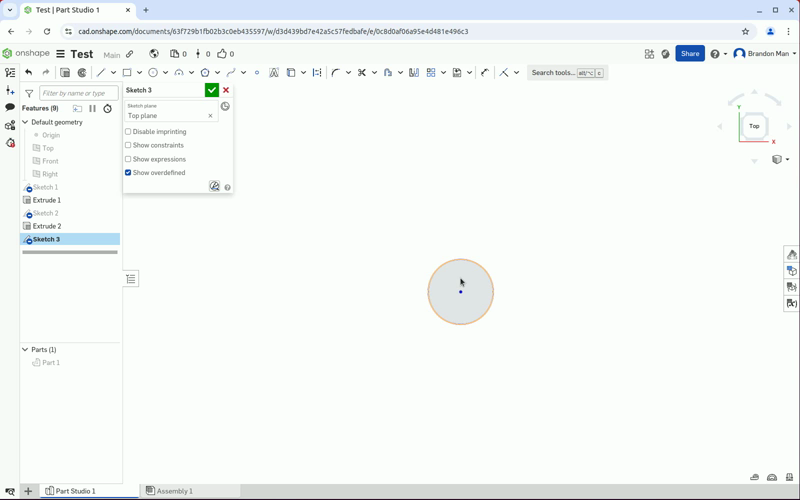
scroll(6)
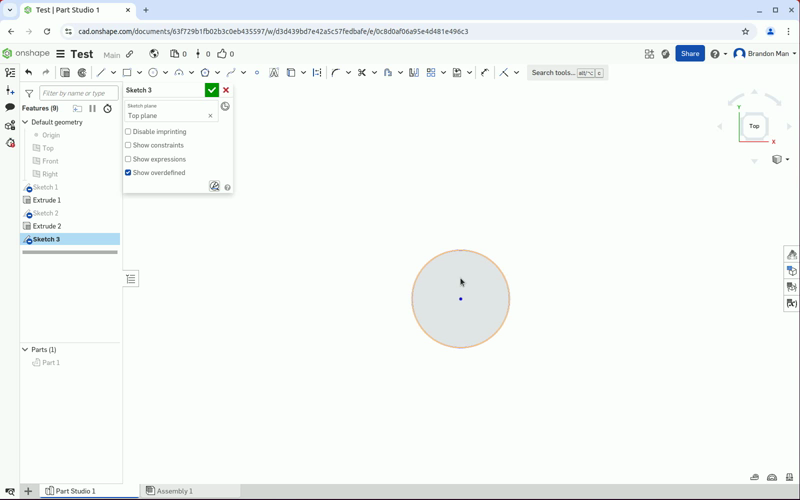
scroll(6)
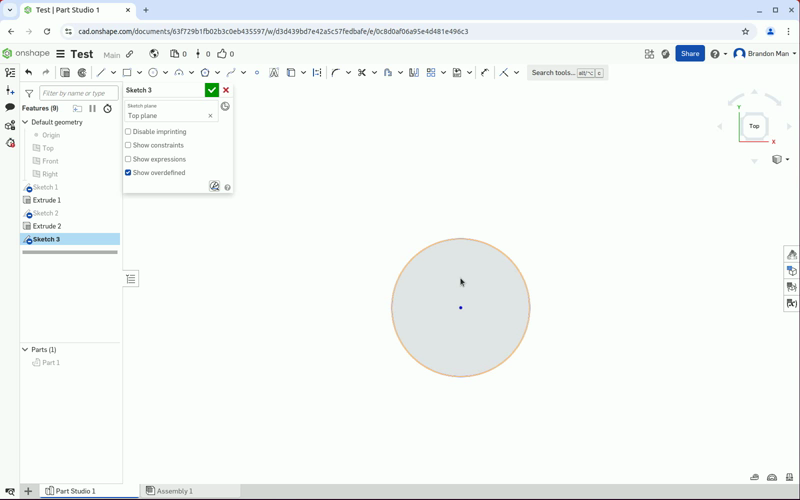
scroll(6)
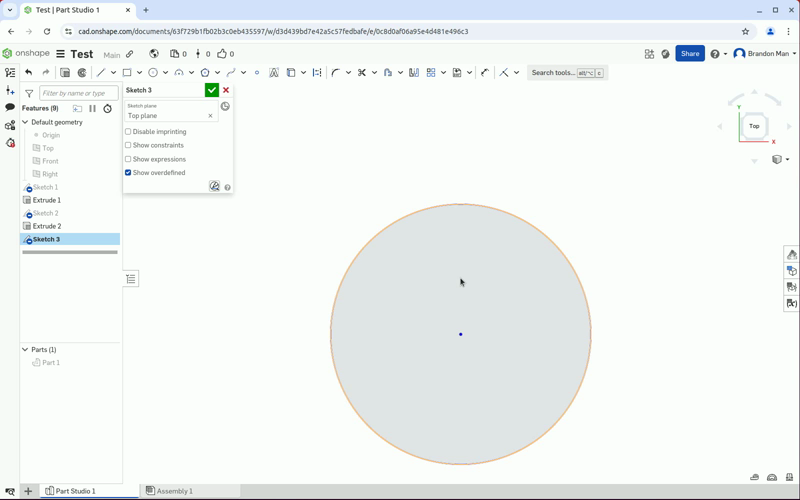
click(460, 277)
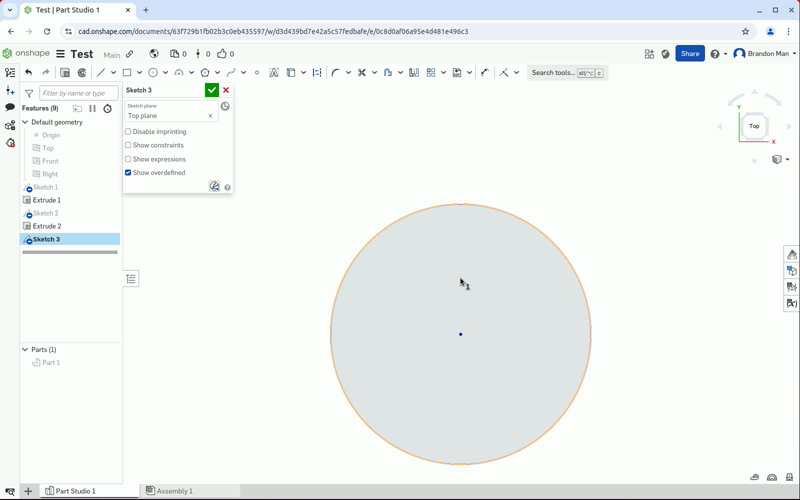
scroll(-6)
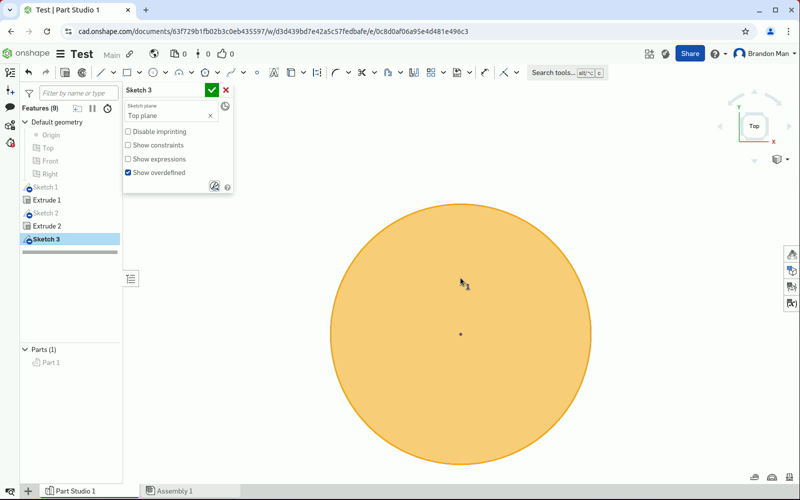
scroll(-6)
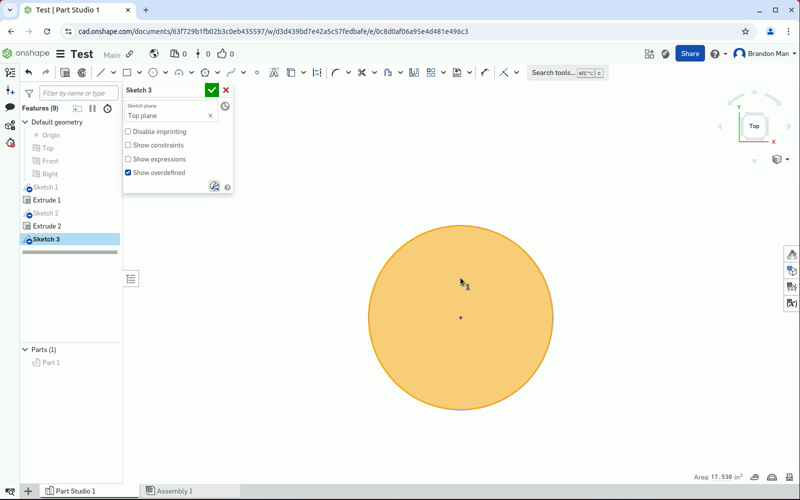
scroll(-6)
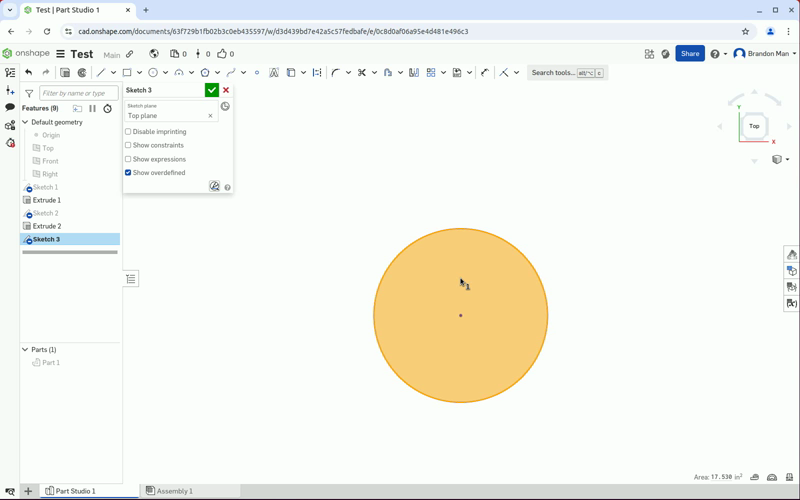
scroll(-6)
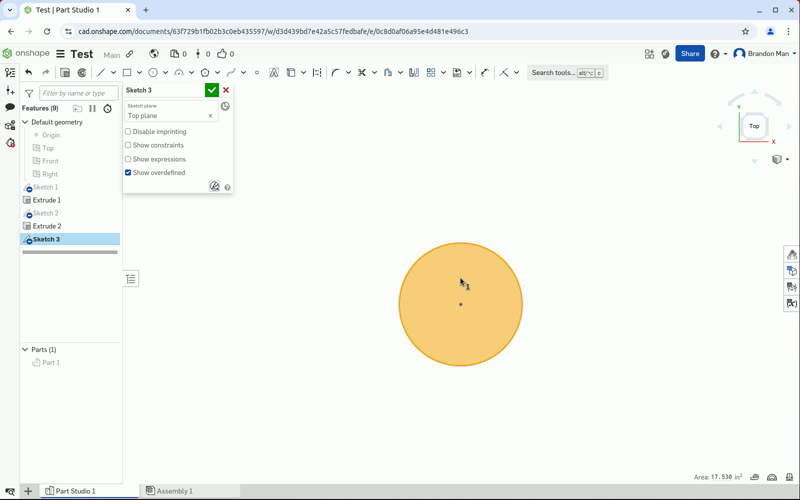
scroll(-6)
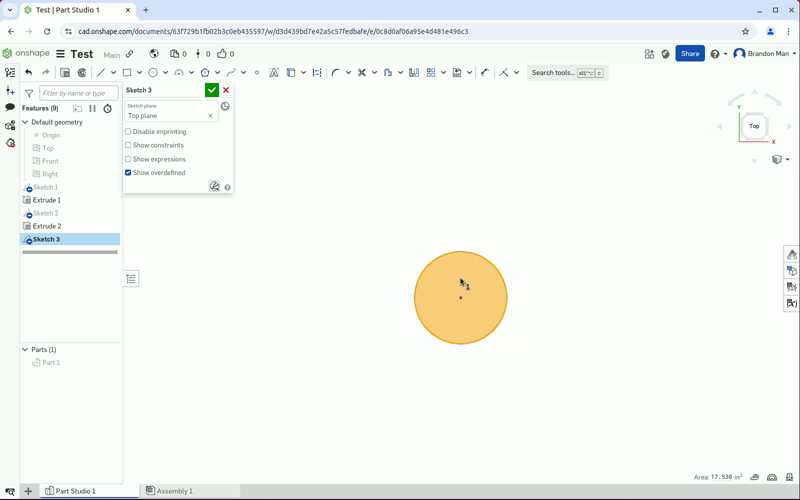
scroll(-6)
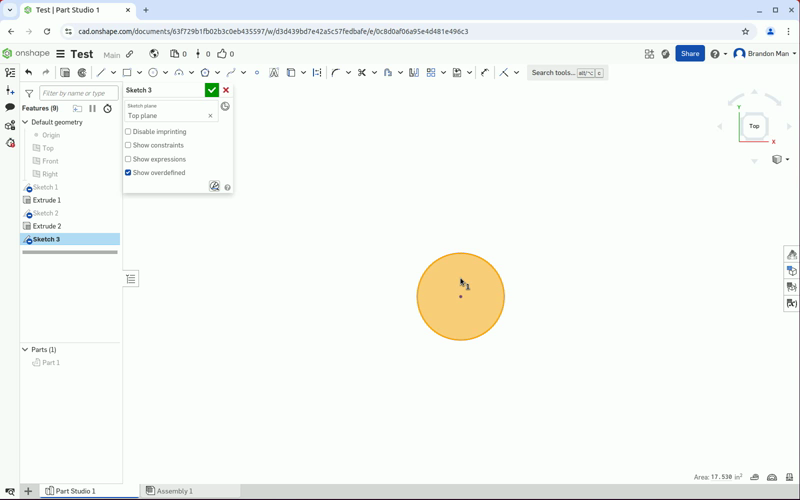
scroll(-6)
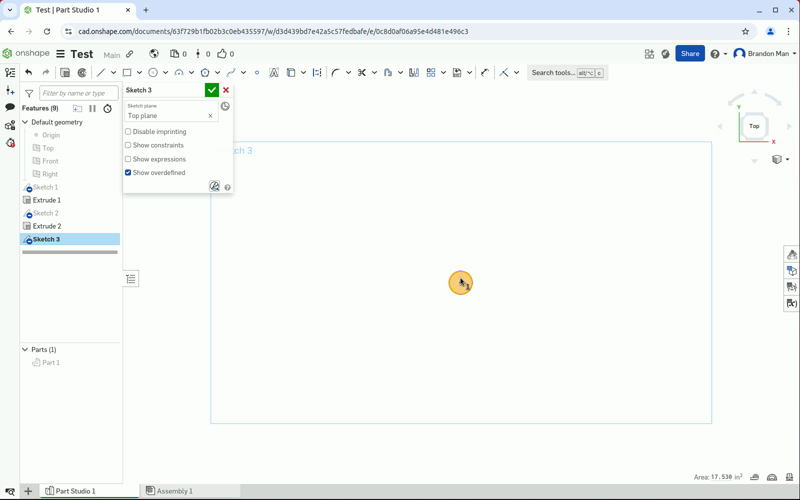
mouse_move(73, 352)
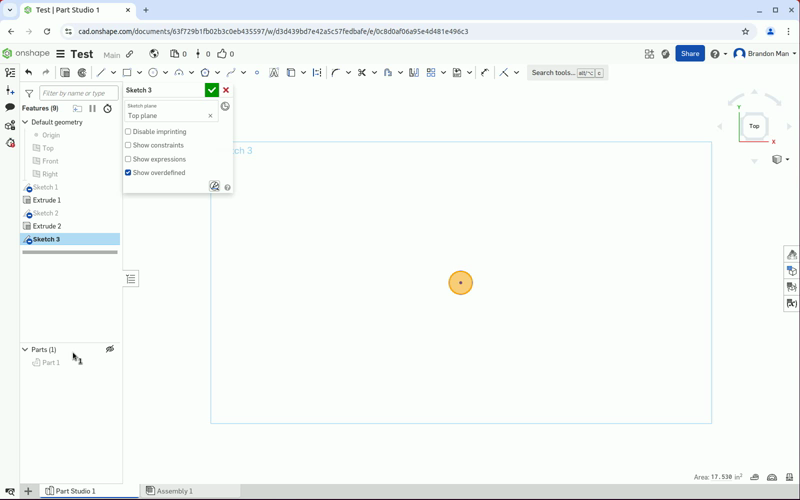
key(shift+y)
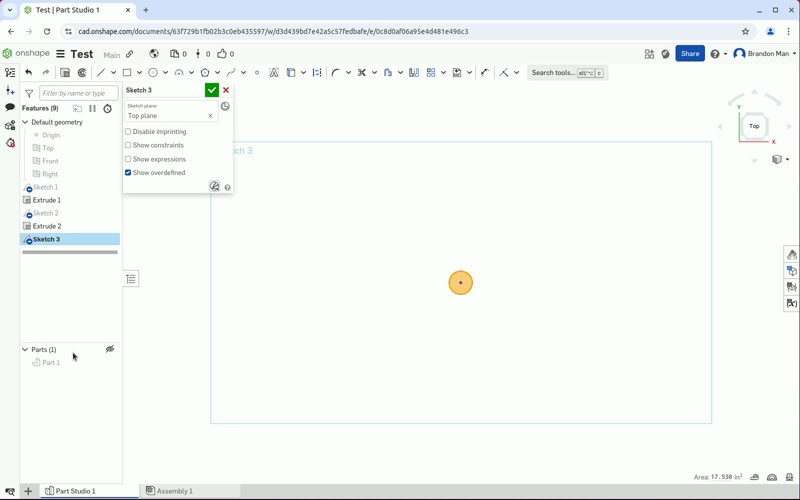
key(shift+e)
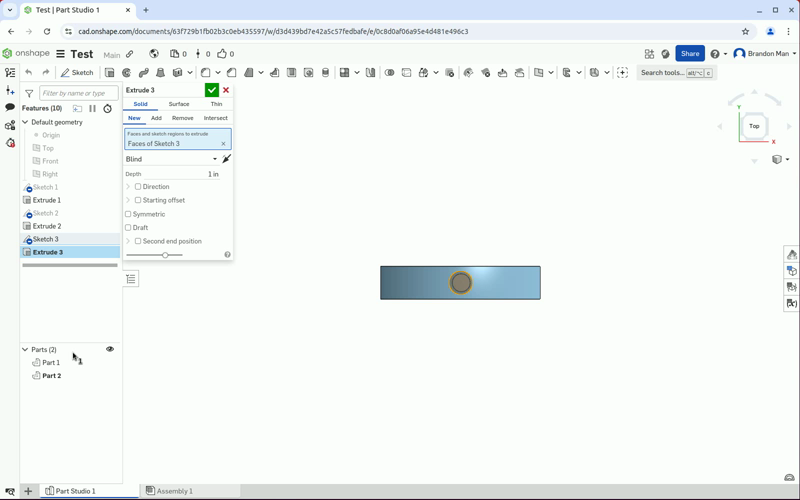
mouse_move(143, 106)
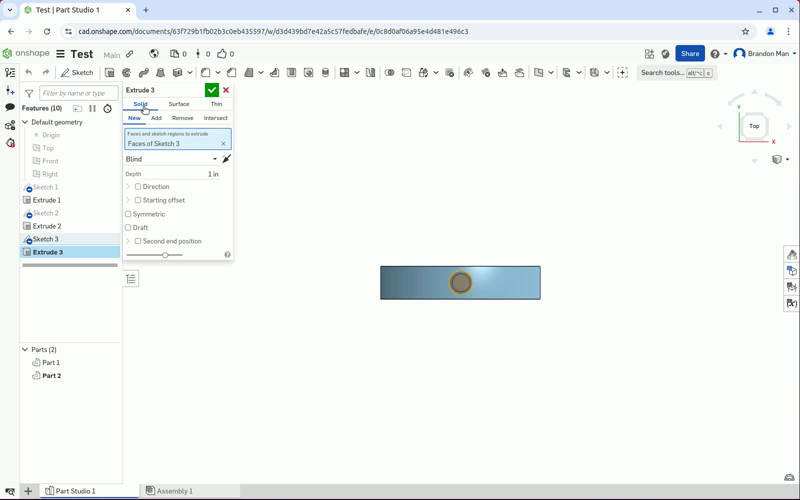
click(143, 106)
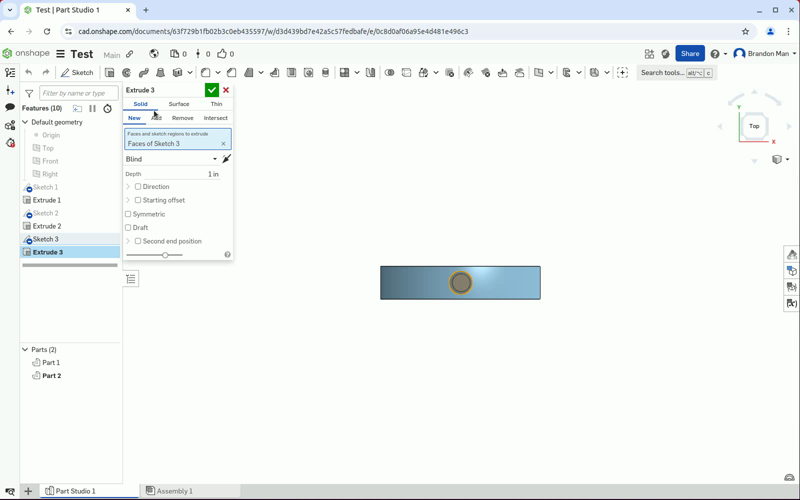
mouse_move(186, 120)
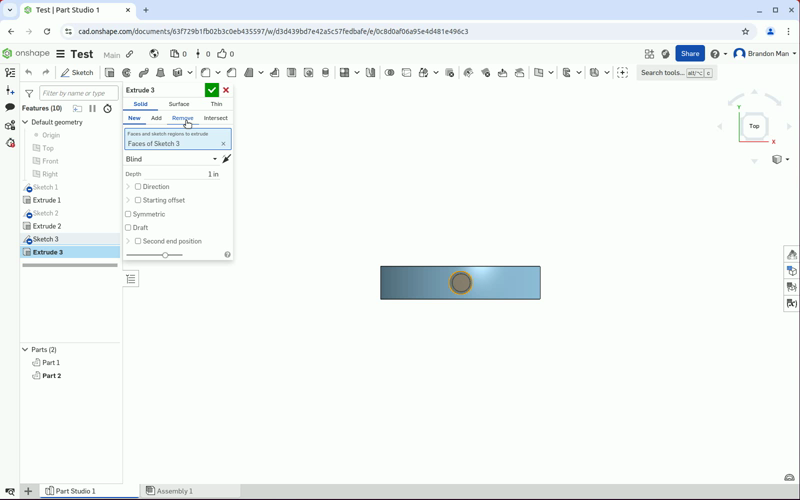
click(186, 120)
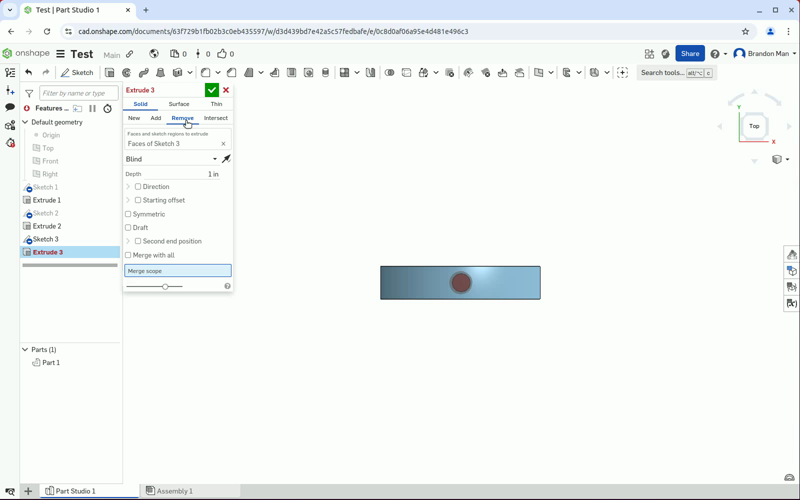
key(tab, 4)
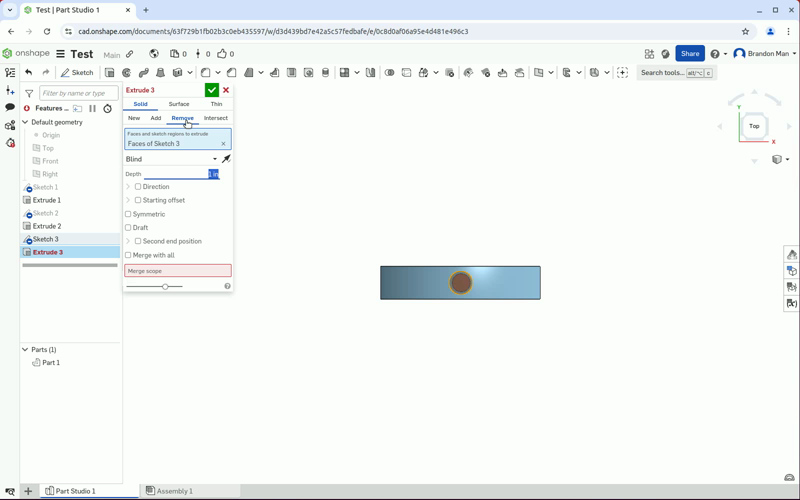
text(-16.128)
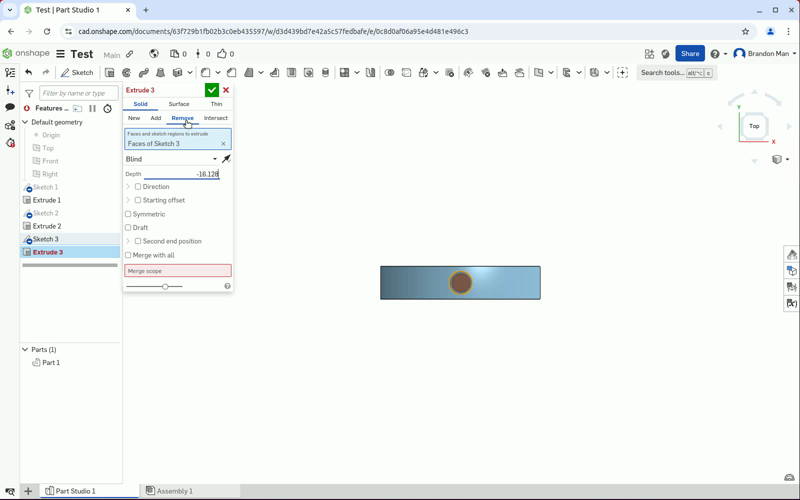
key(tab, 6)
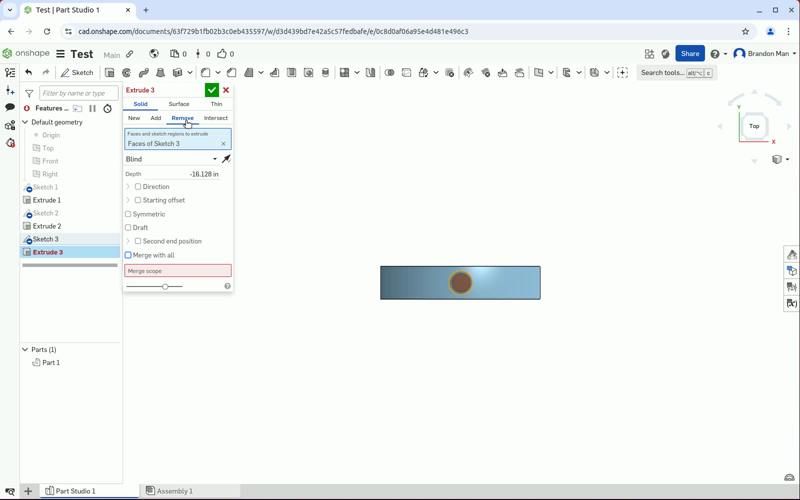
key(space)
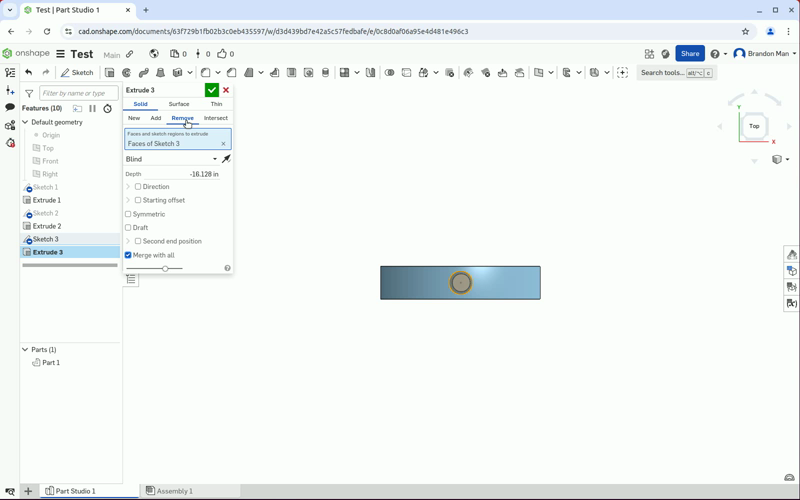
key(enter)
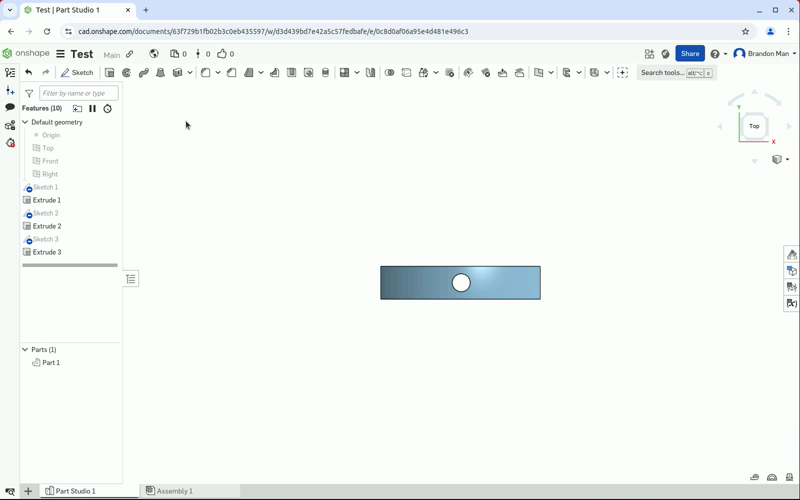
key(shift+h)
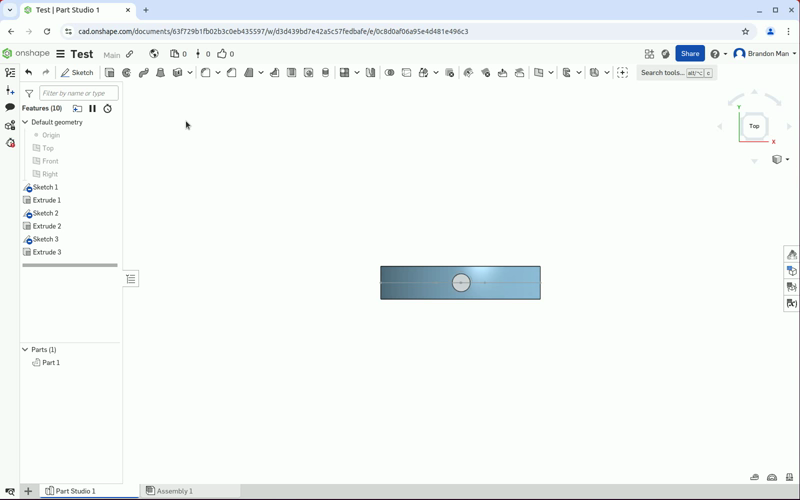
key(shift+h)
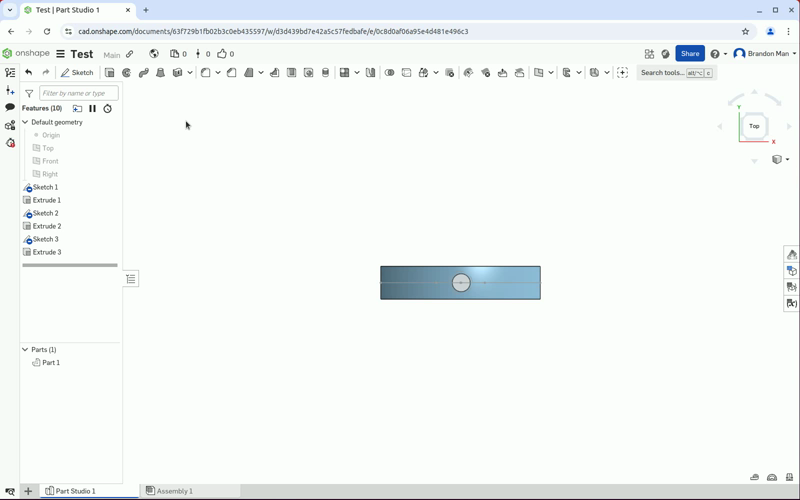
key(shift+7)
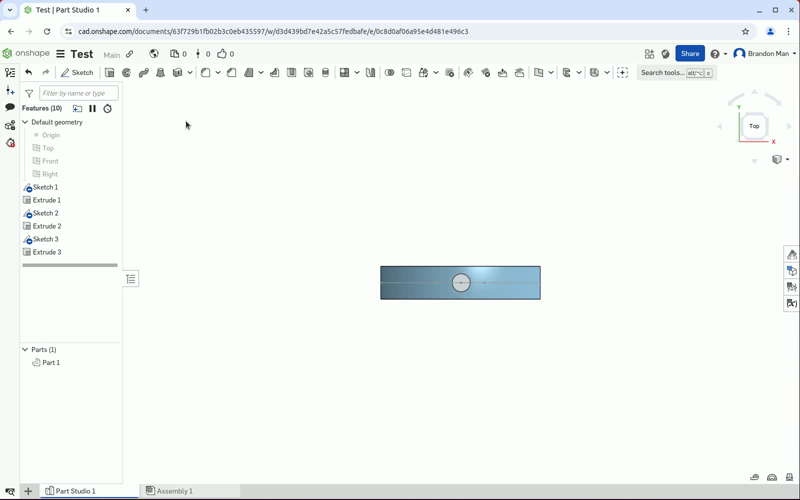
key(up, 3)
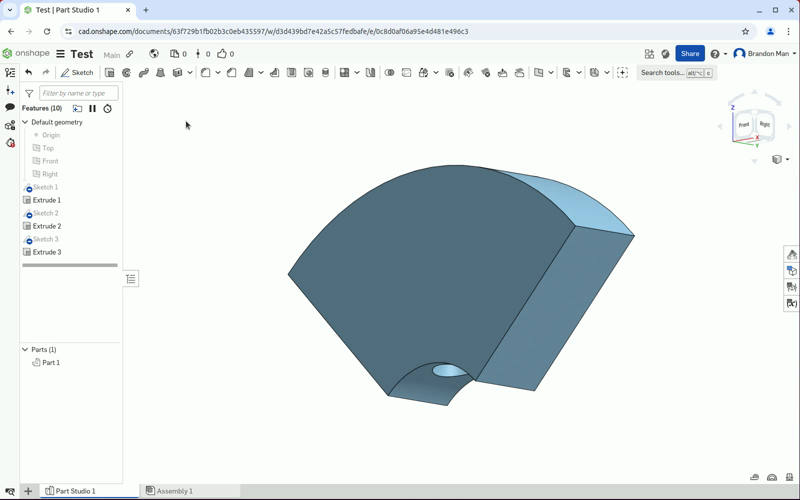
key(left, 3)
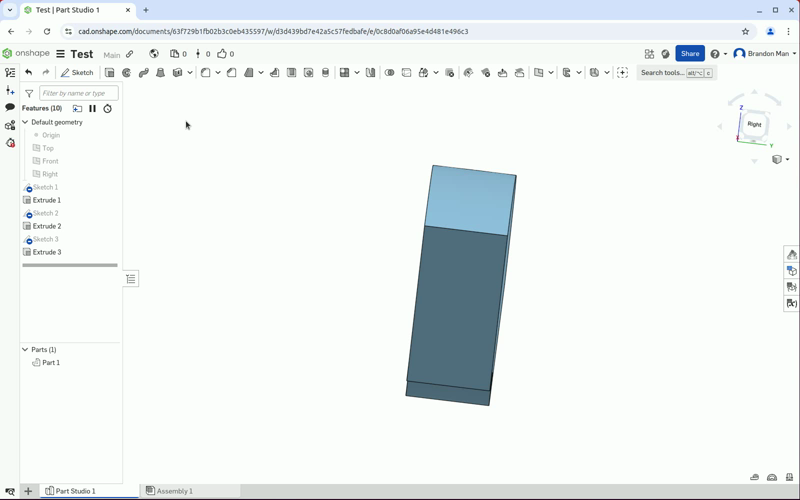
key(right, 3)
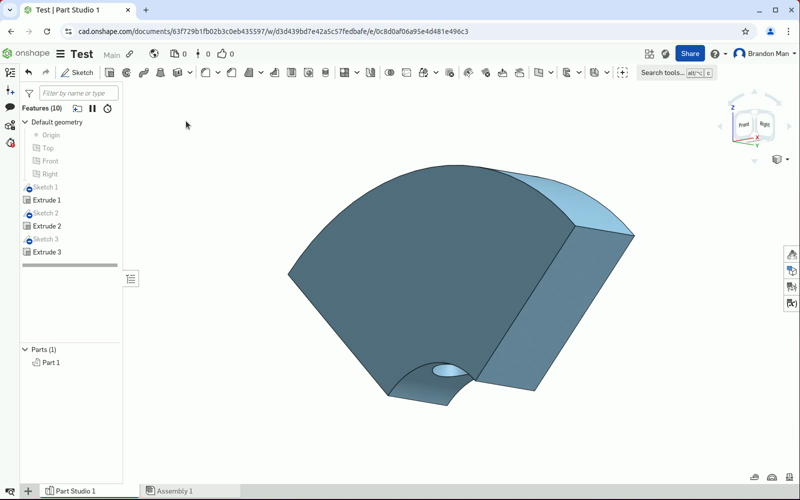
key(down, 3)
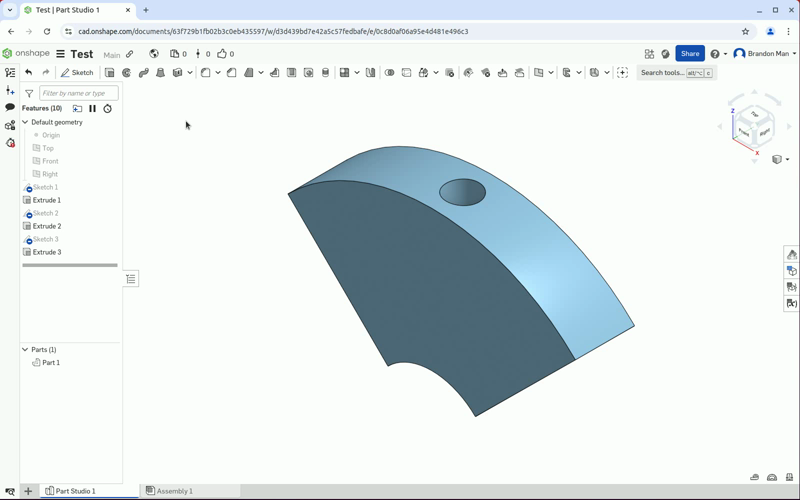
mouse_move(73, 189)
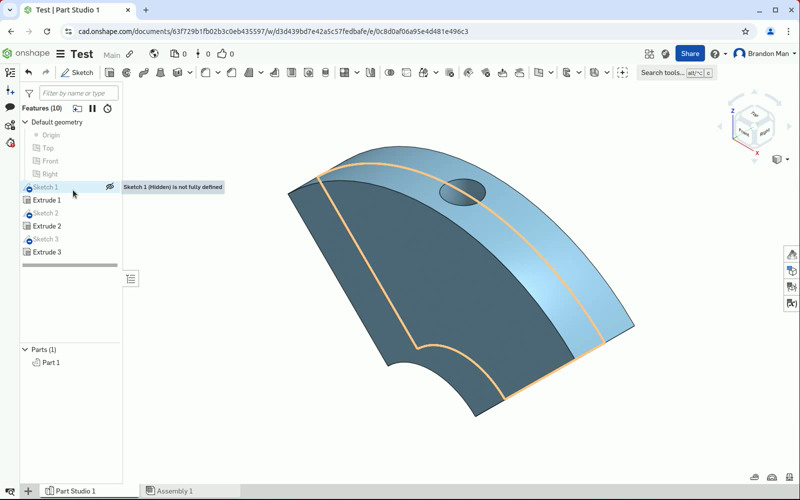
click(73, 189)